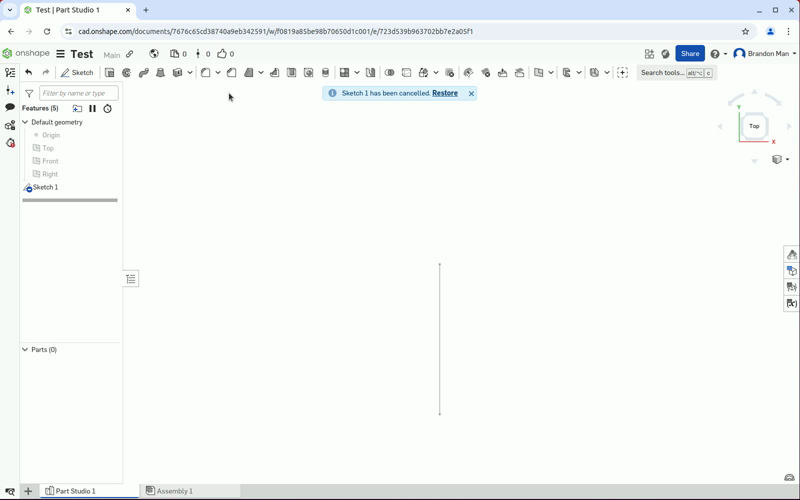
key(shift+h)
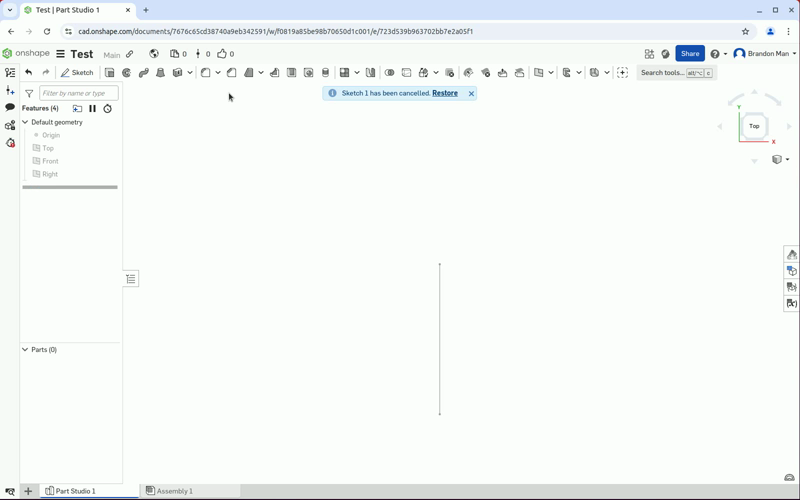
key(shift+s)
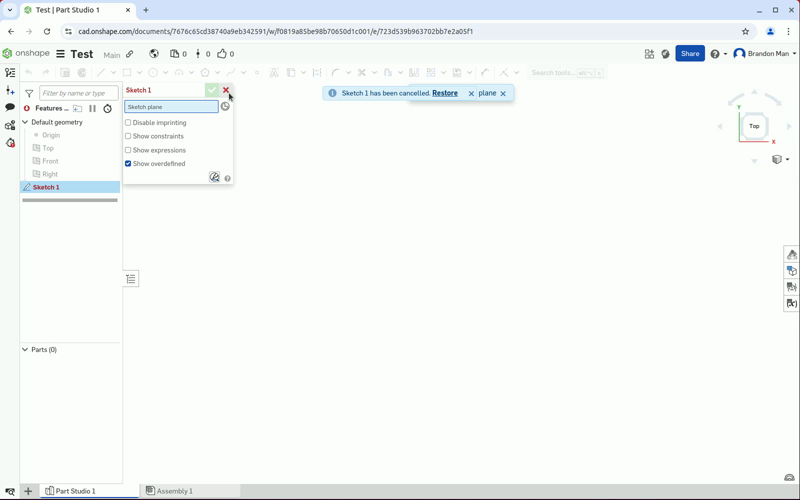
mouse_move(73, 150)
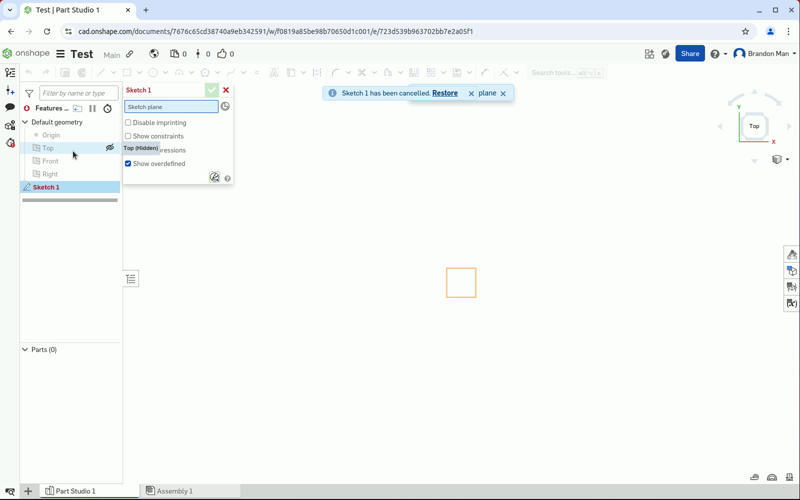
click(73, 150)
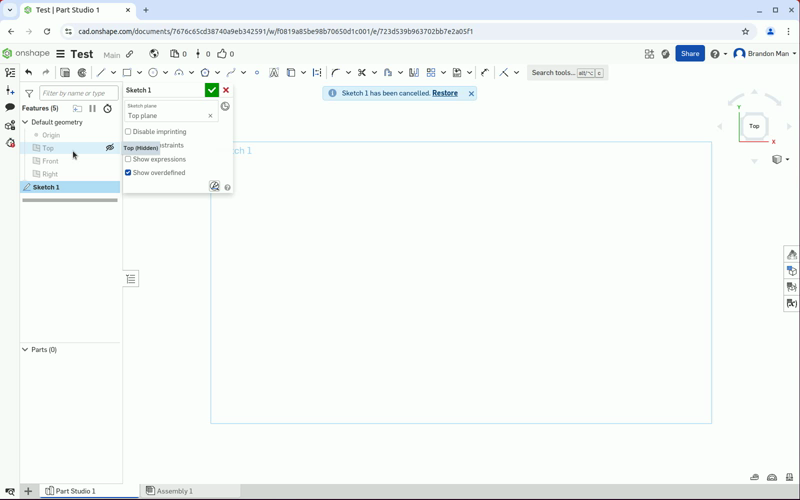
mouse_move(73, 352)
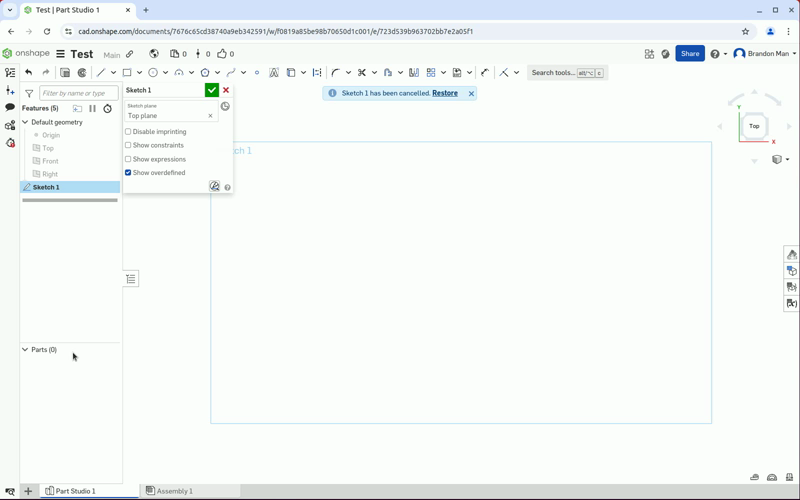
key(y)
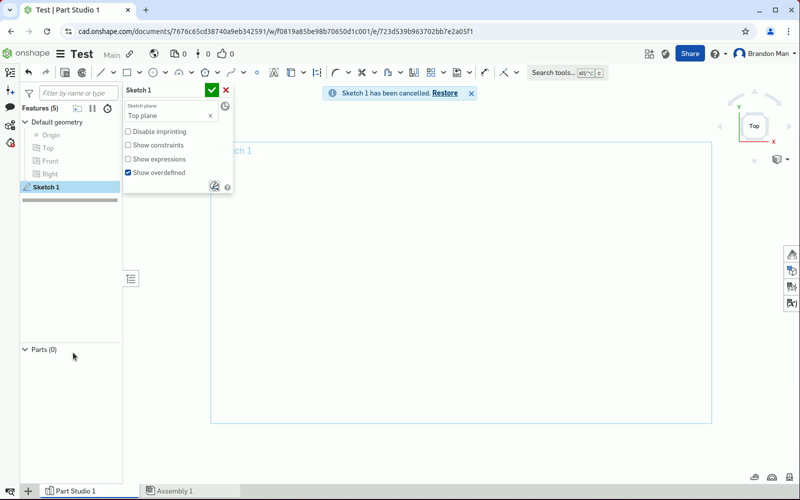
key(c)
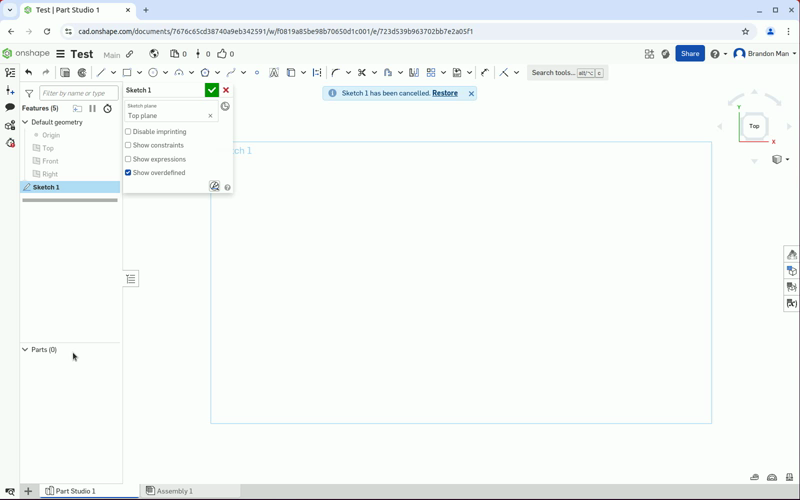
key_down(shift)
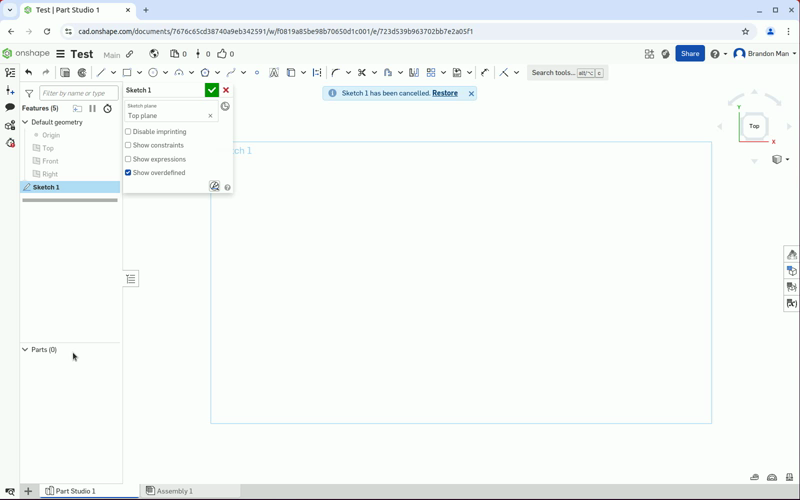
mouse_move(461, 282)
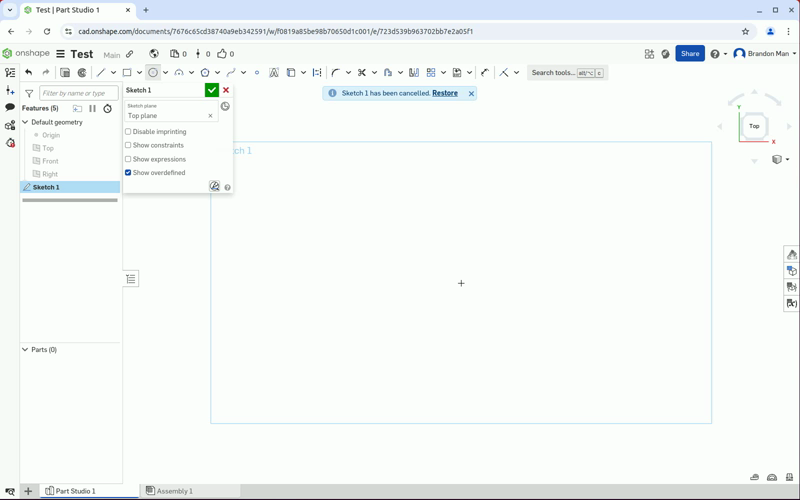
click(461, 282)
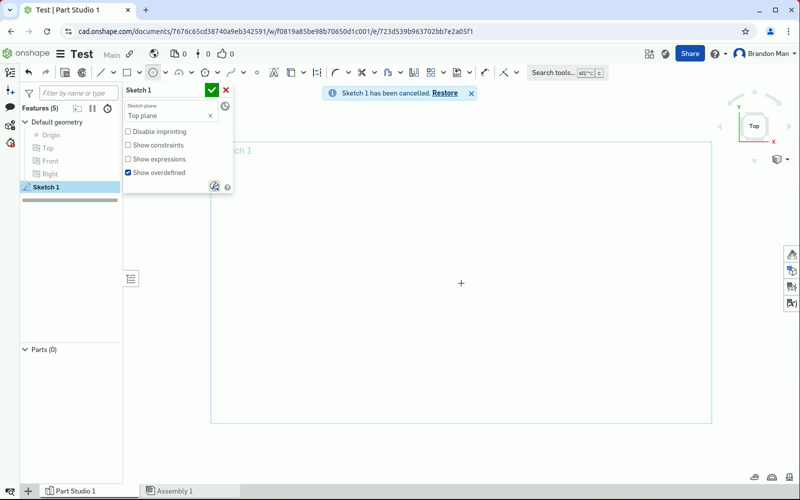
key_up(shift)
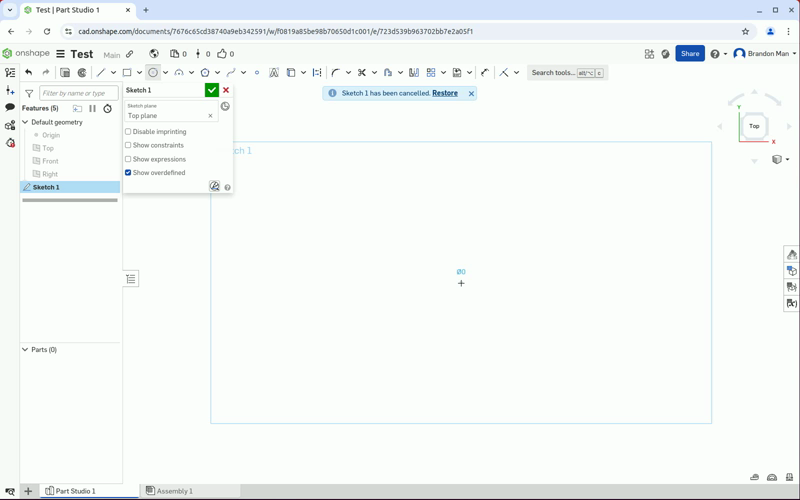
mouse_move(525, 282)
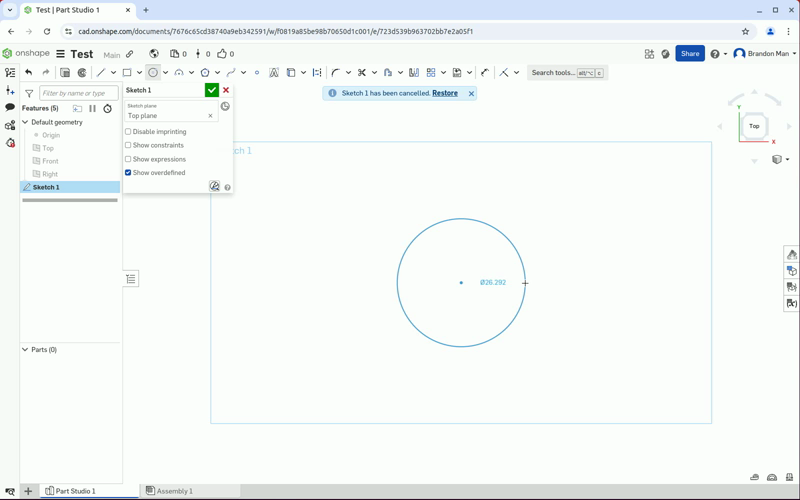
click(525, 282)
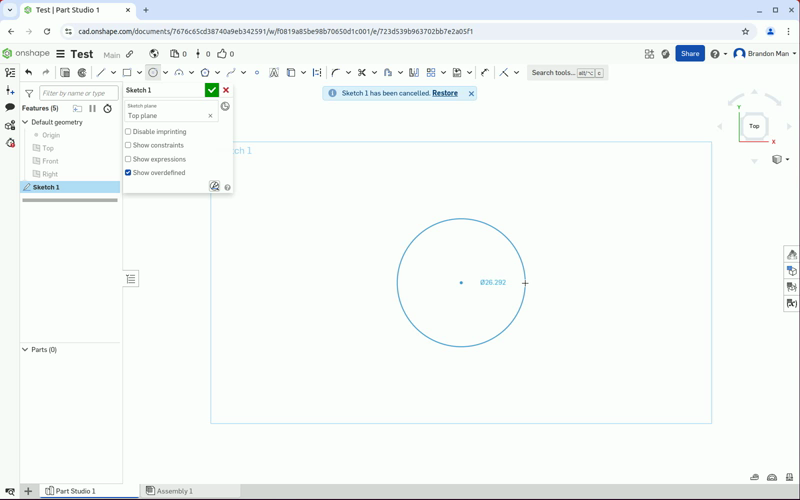
key(esc)
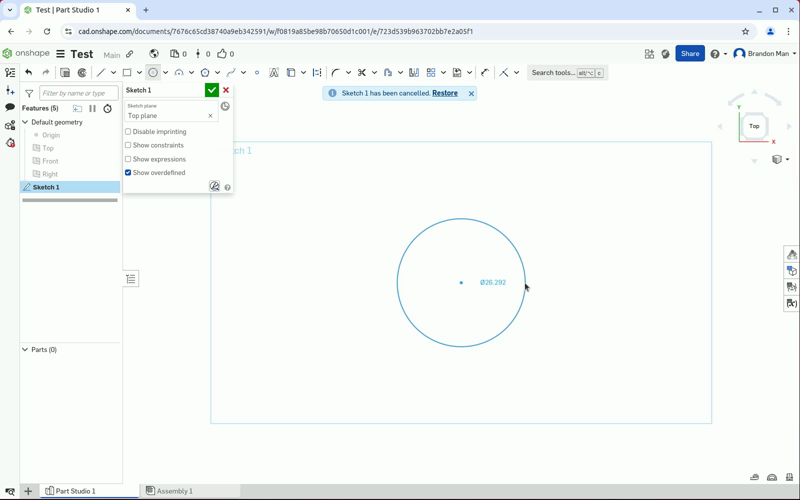
mouse_move(497, 316)
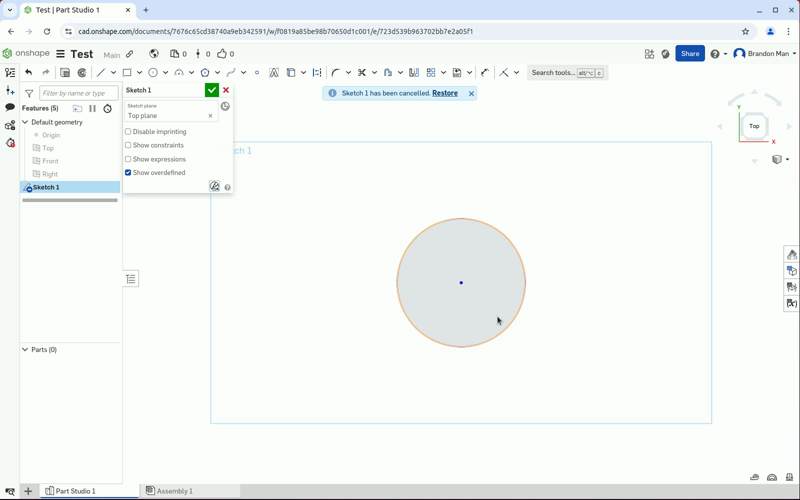
click(497, 316)
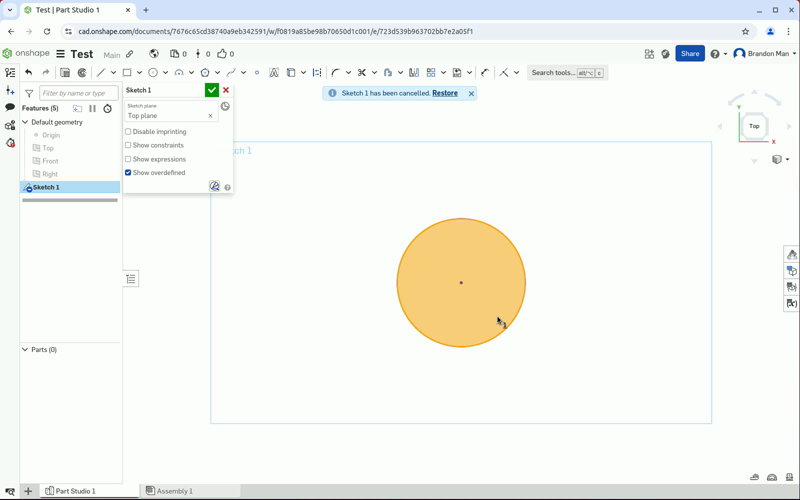
mouse_move(73, 352)
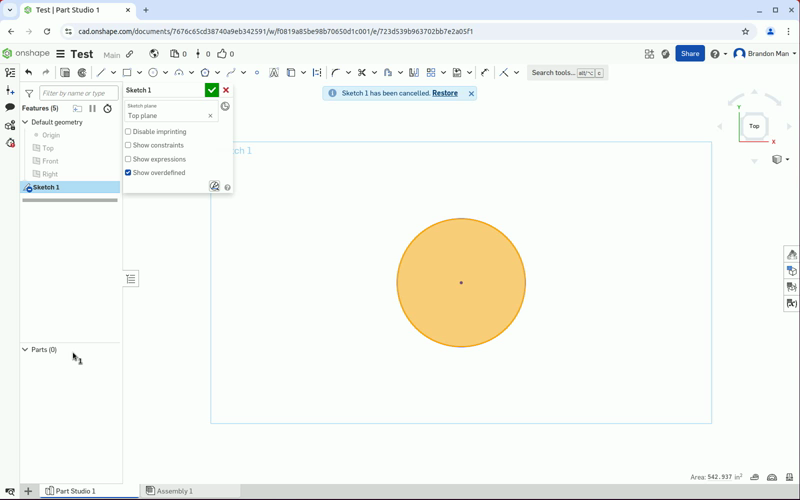
key(shift+y)
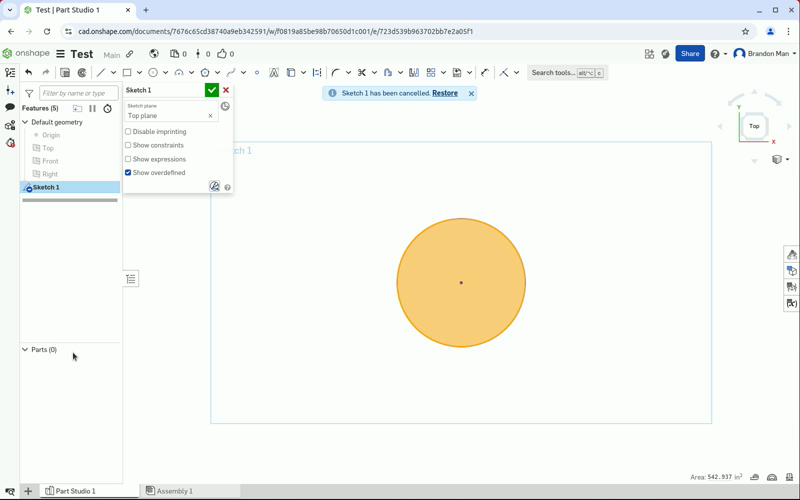
key(shift+e)
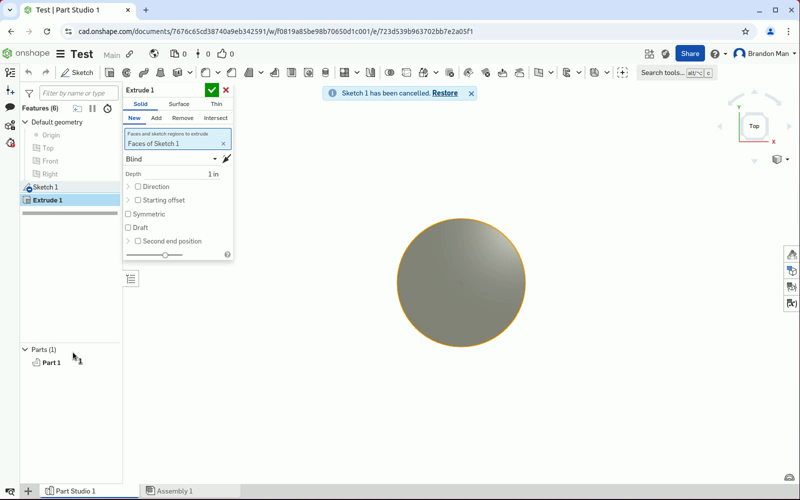
mouse_move(143, 106)
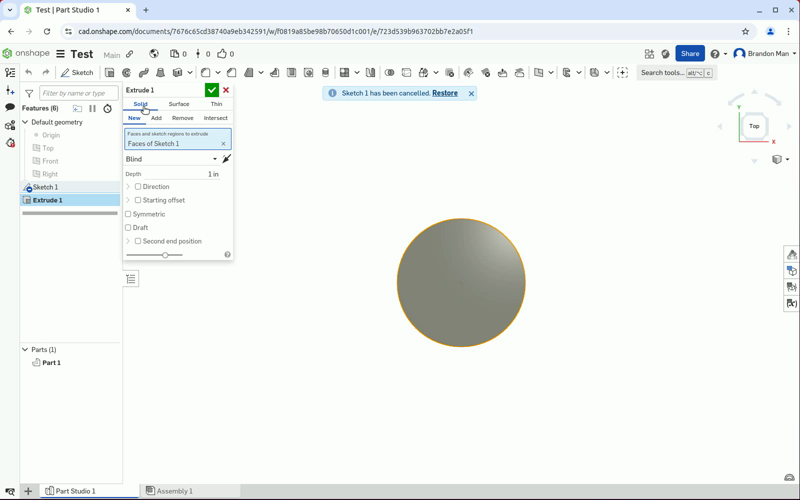
click(143, 106)
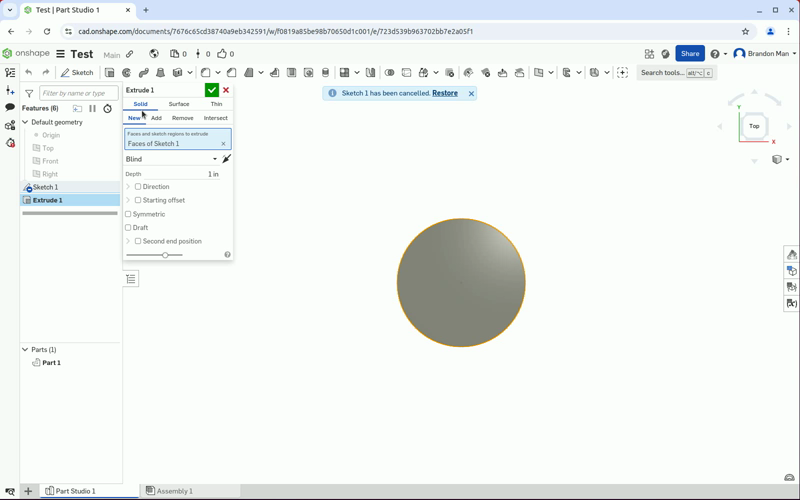
mouse_move(137, 120)
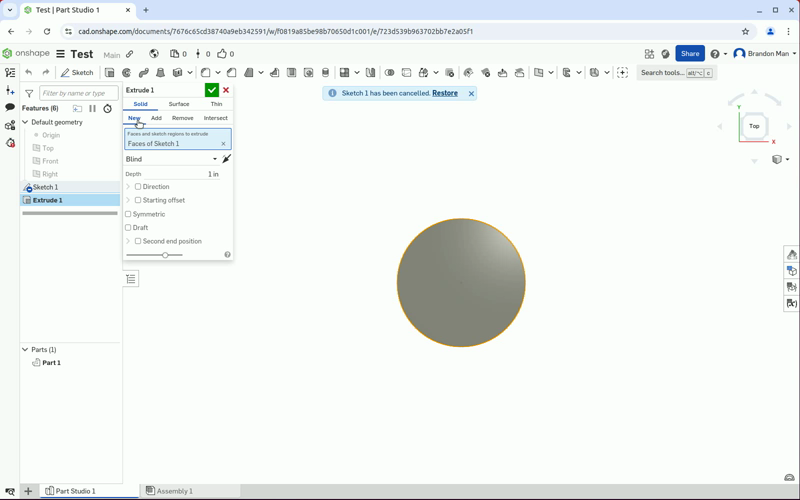
click(137, 120)
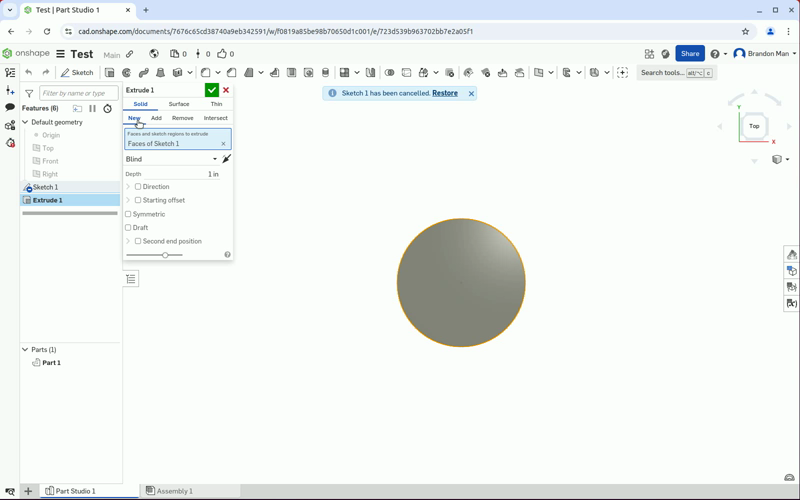
key(tab, 4)
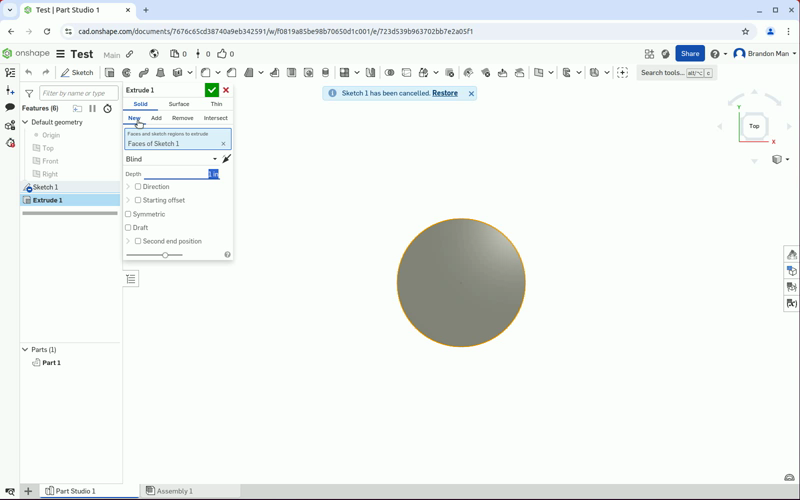
text(5.777)
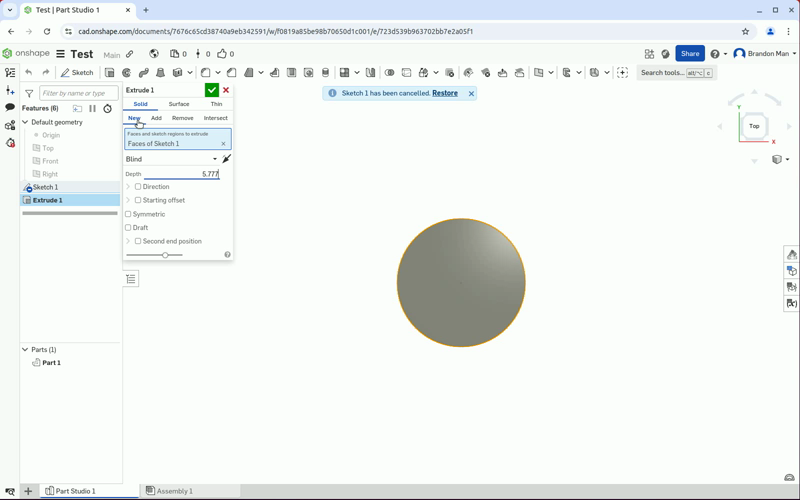
key(enter)
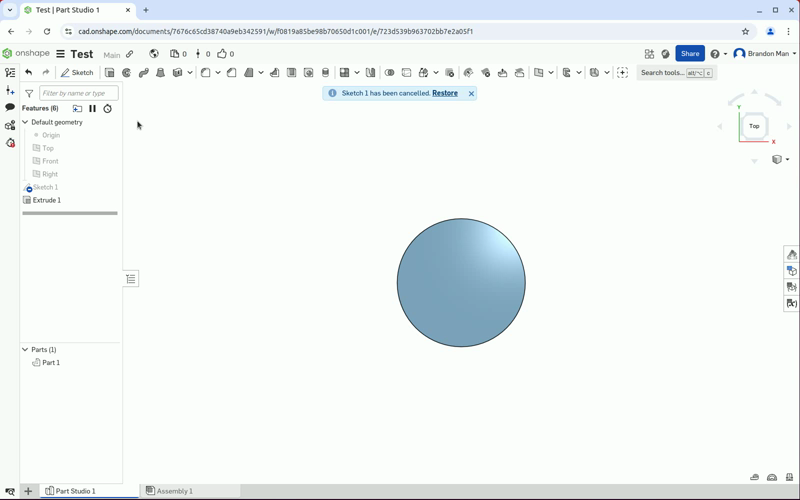
key(shift+h)
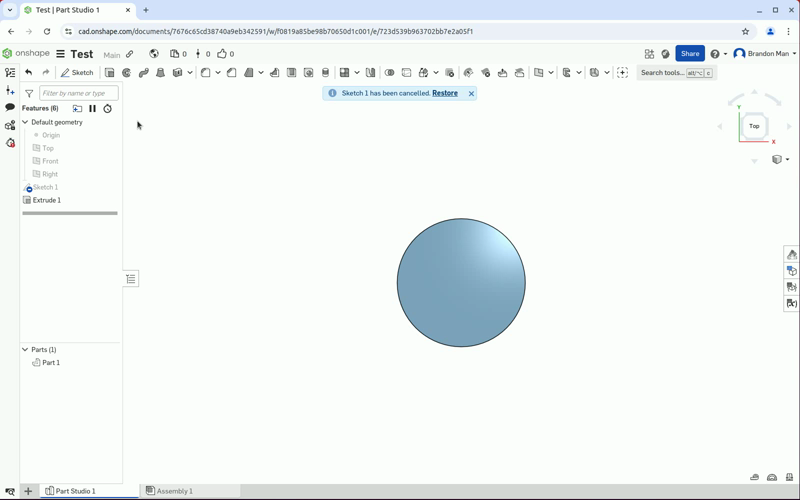
key(shift+h)
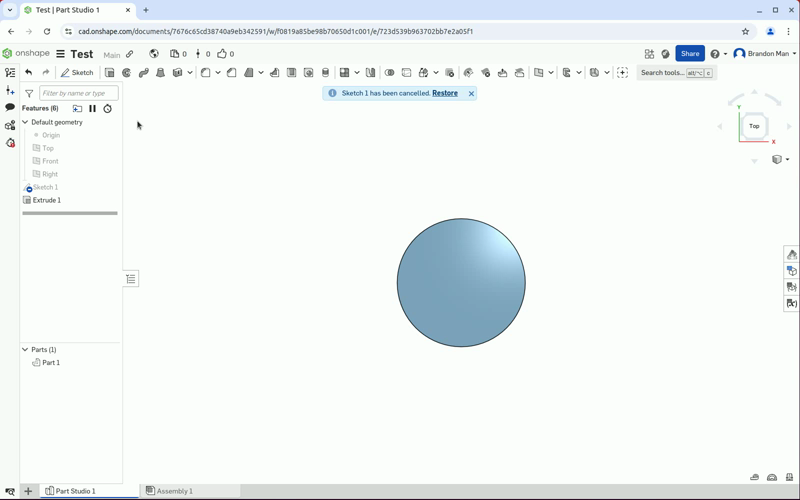
mouse_move(73, 189)
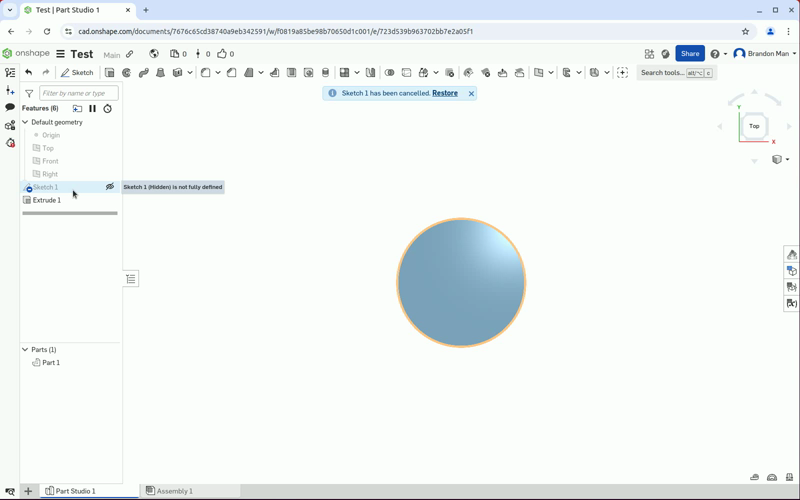
click(73, 189)
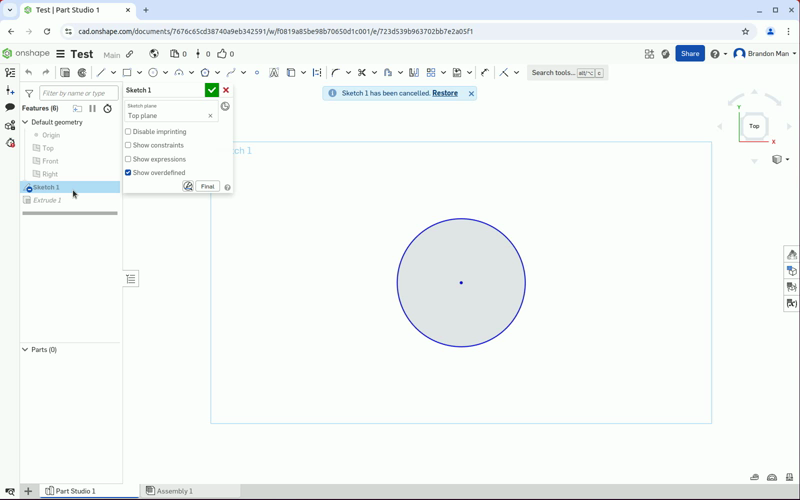
mouse_move(229, 92)
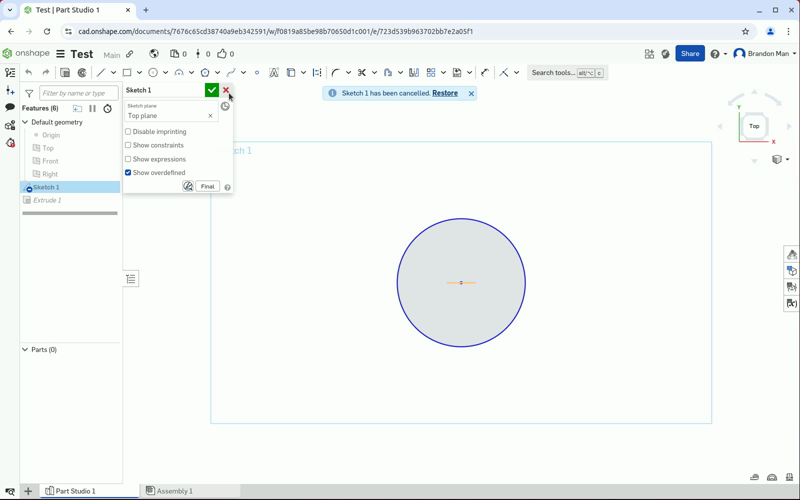
click(229, 92)
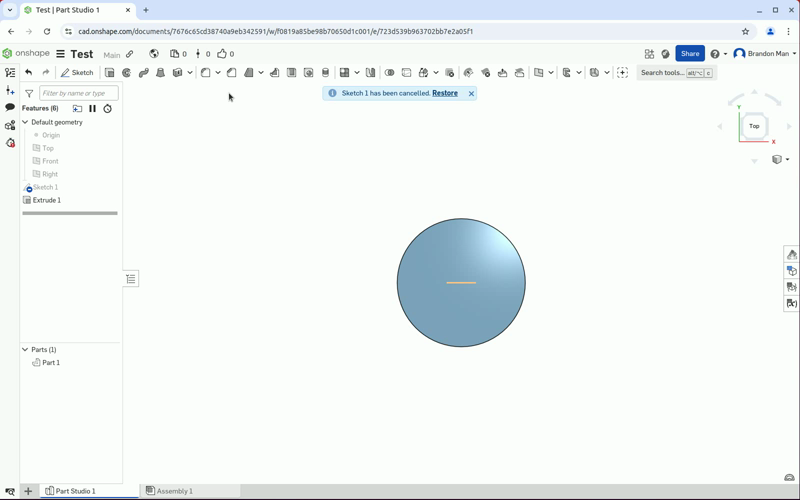
mouse_move(541, 75)
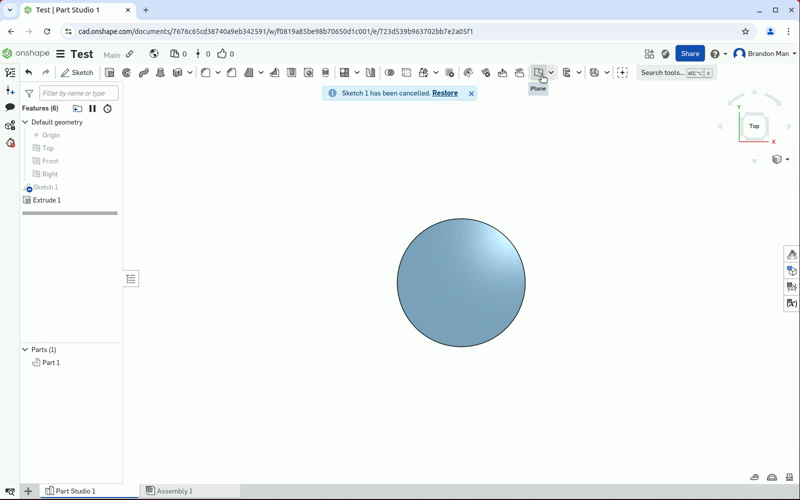
click(541, 75)
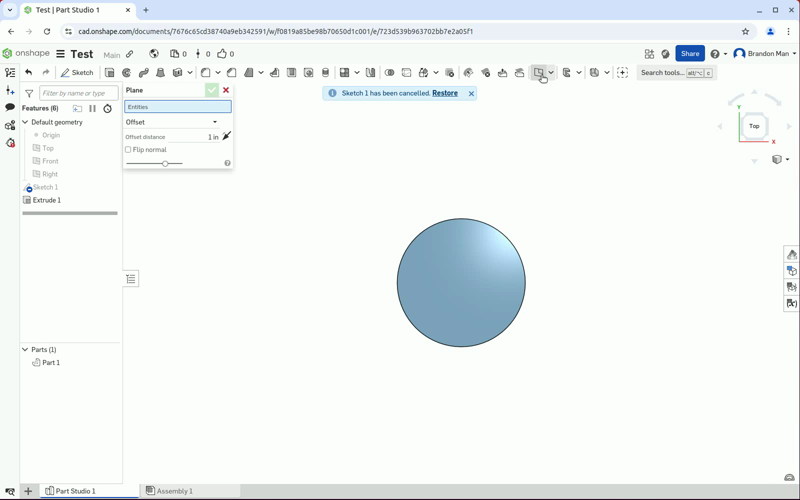
mouse_move(73, 150)
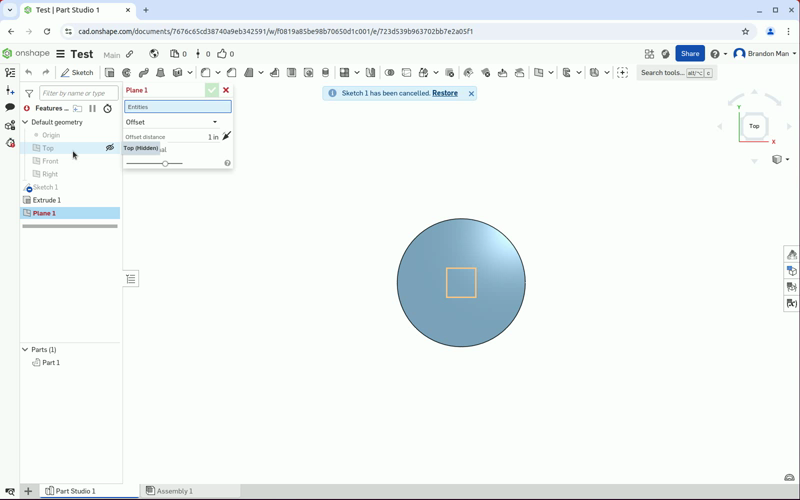
click(73, 150)
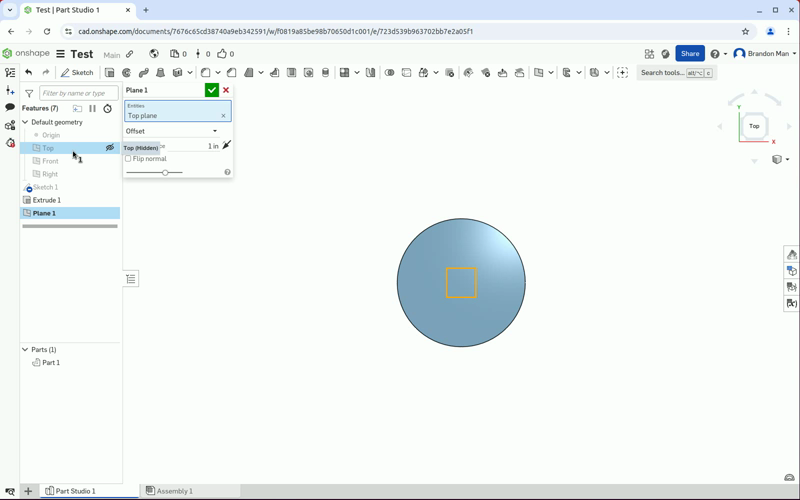
key(tab, 2)
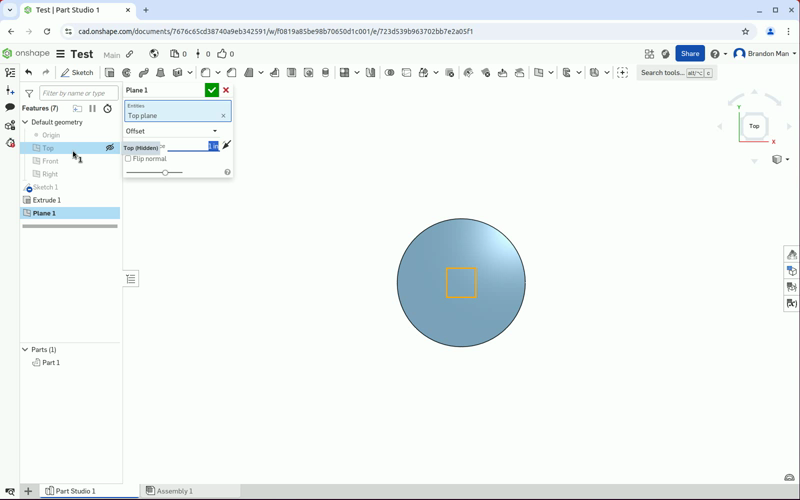
text(5.792)
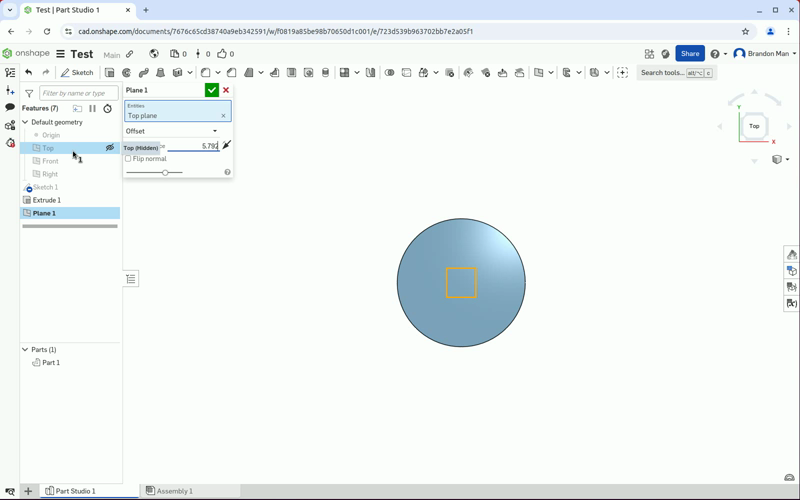
key(enter, 2)
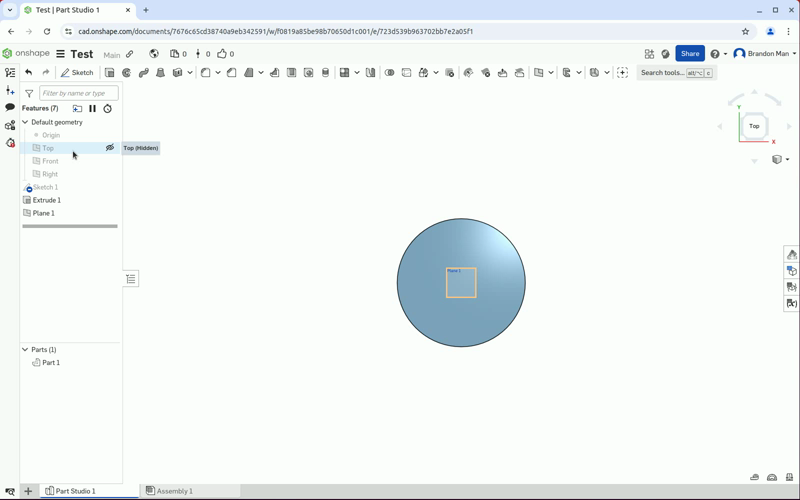
key(shift+s)
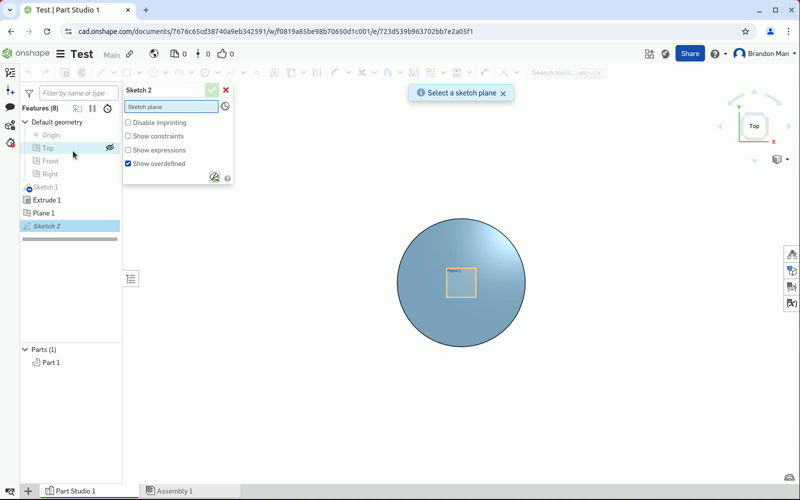
mouse_move(73, 215)
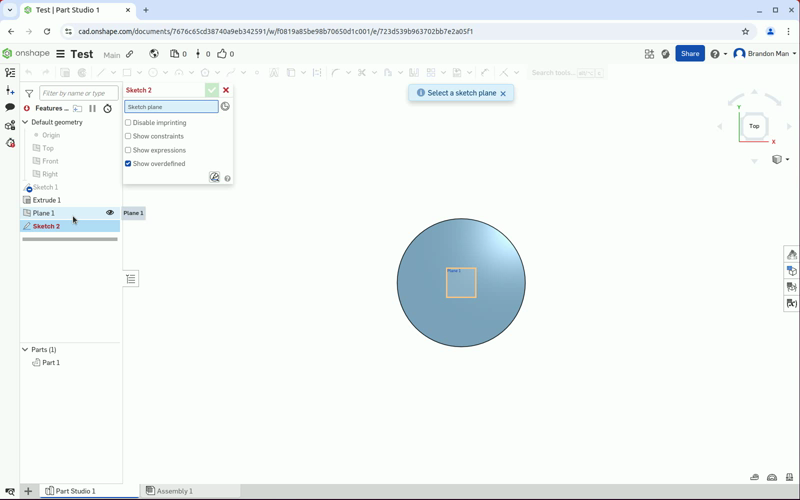
click(73, 215)
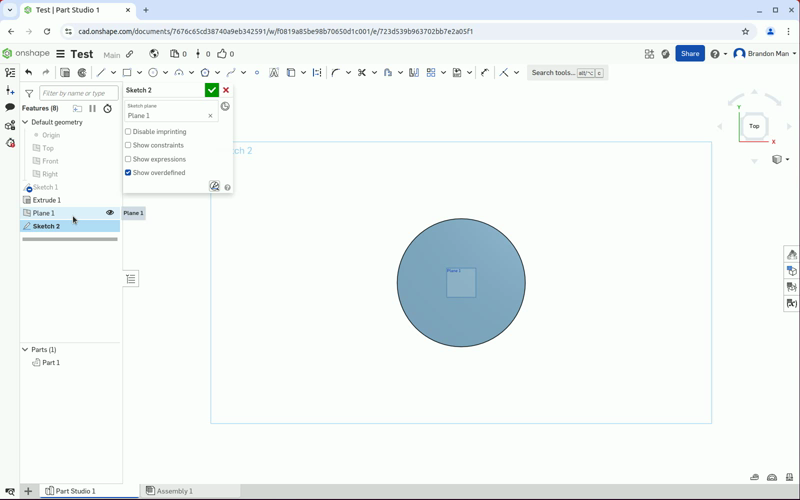
mouse_move(73, 352)
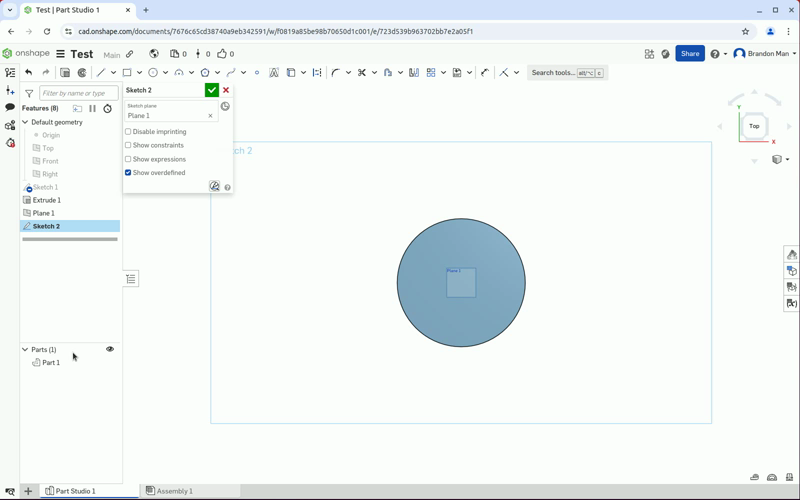
key(y)
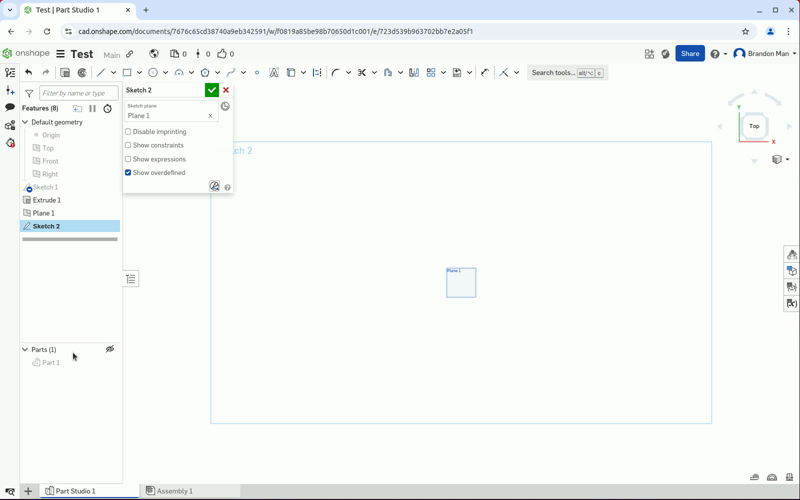
key(c)
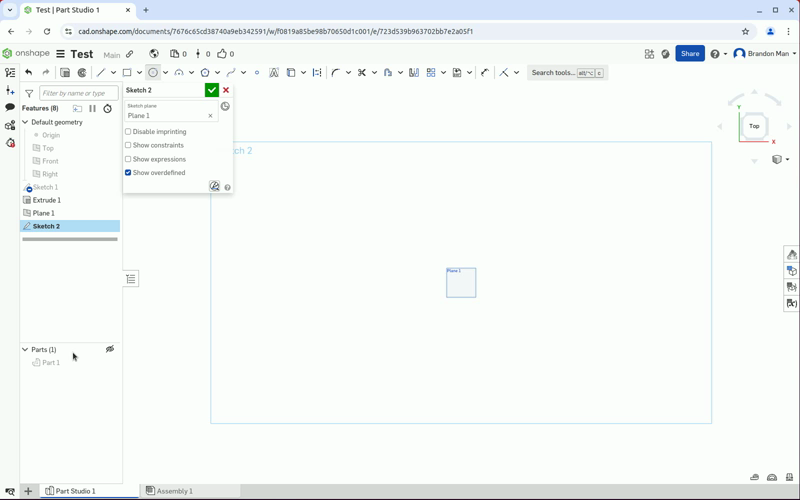
key_down(shift)
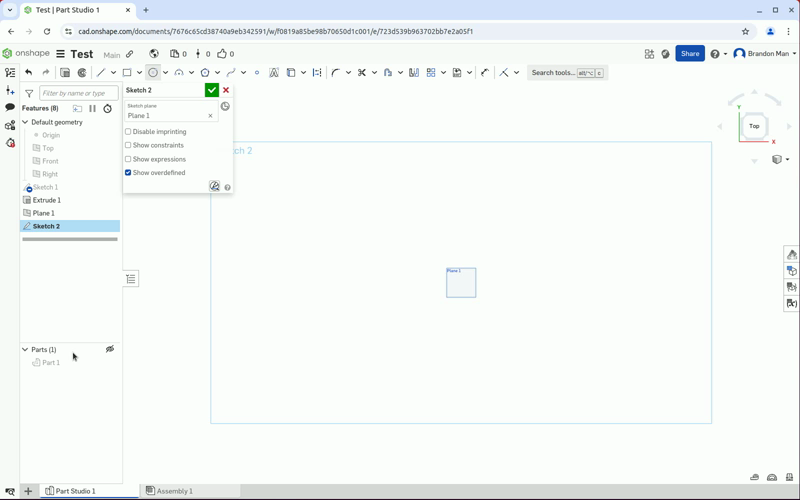
mouse_move(461, 282)
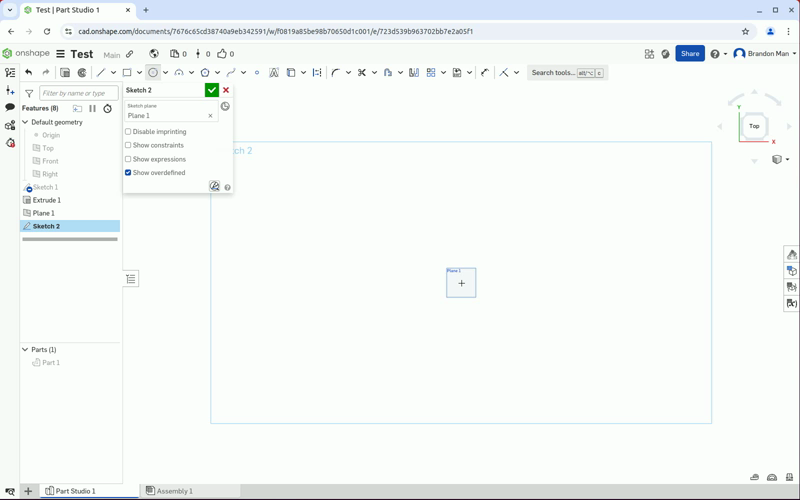
click(461, 282)
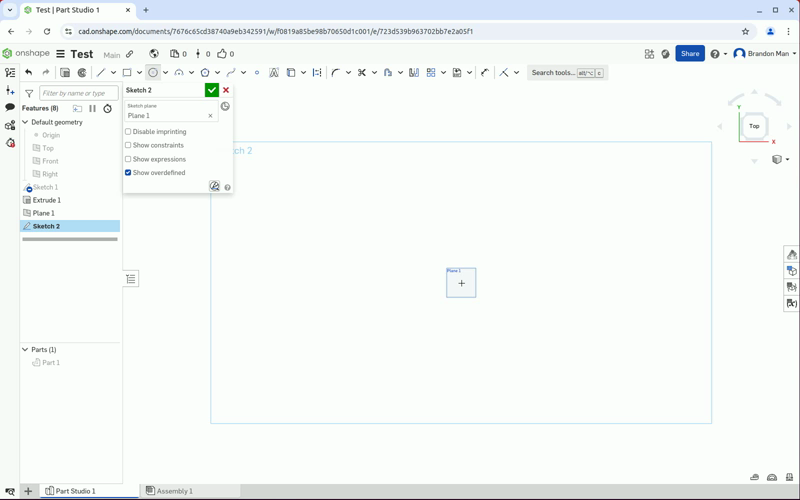
key_up(shift)
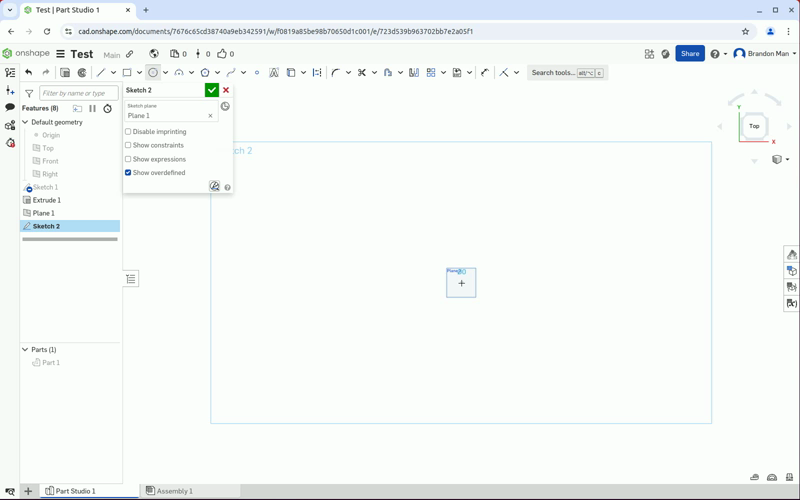
mouse_move(507, 282)
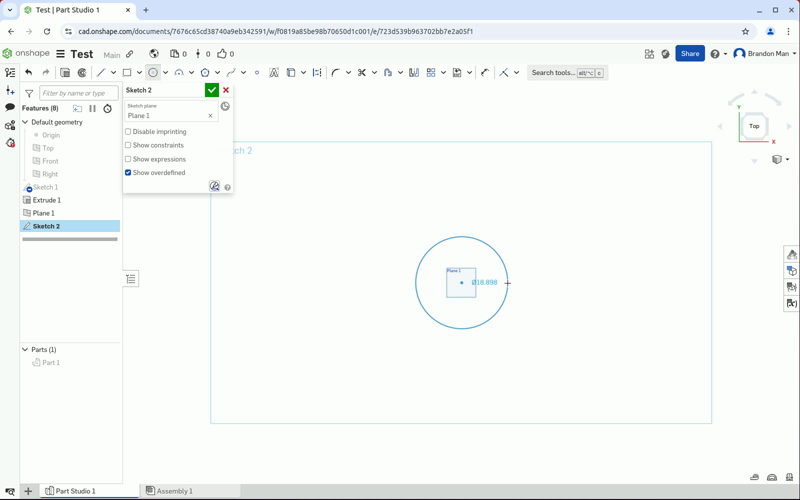
click(507, 282)
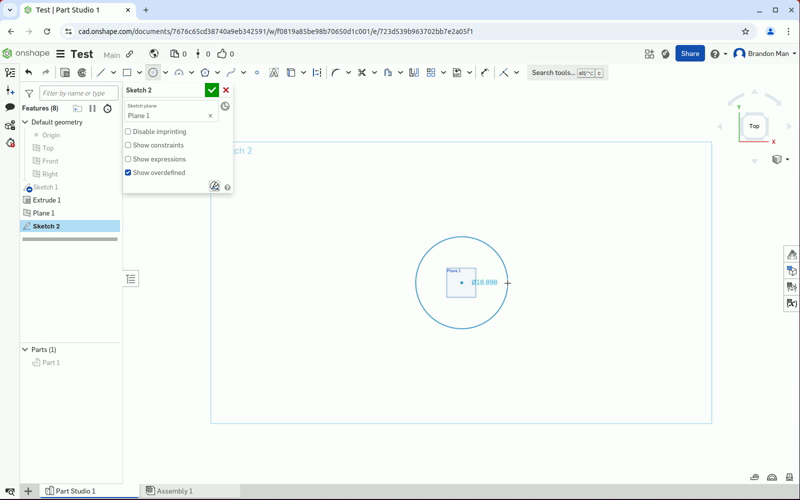
key(esc)
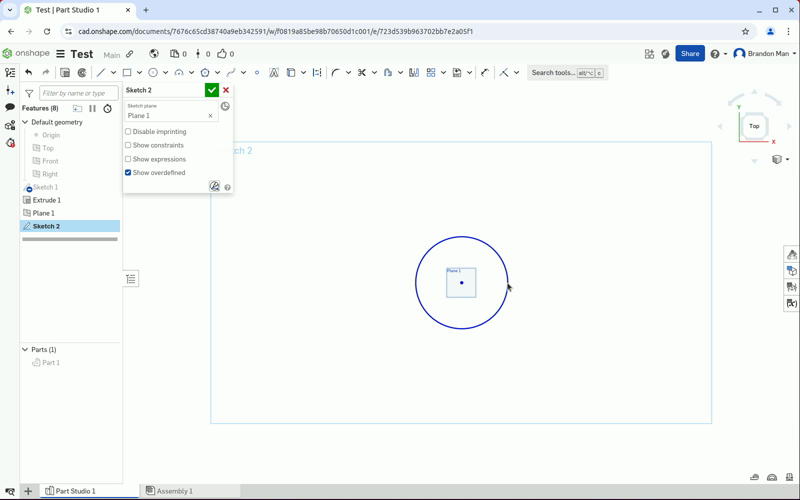
mouse_move(425, 289)
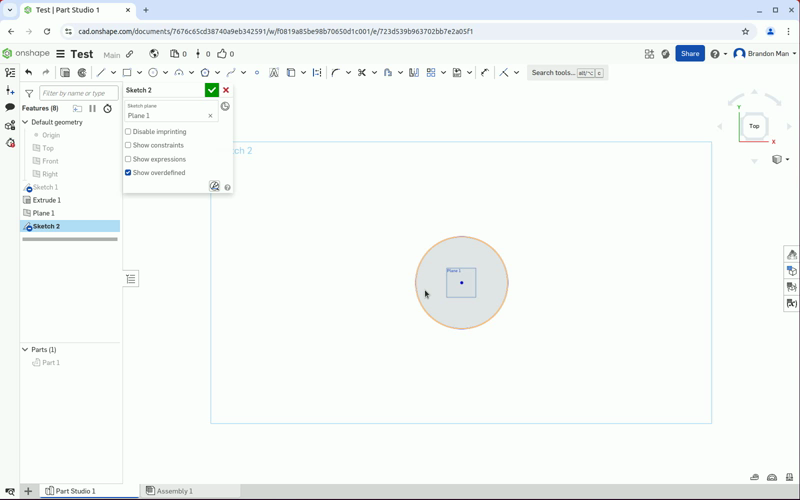
click(425, 289)
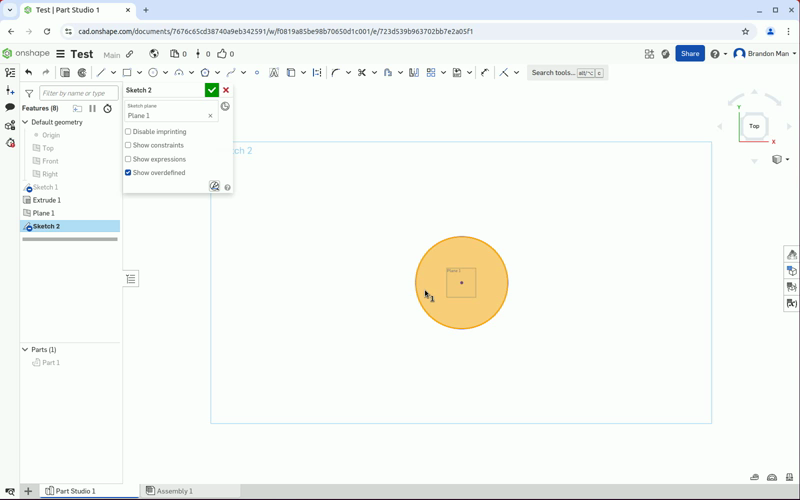
mouse_move(73, 352)
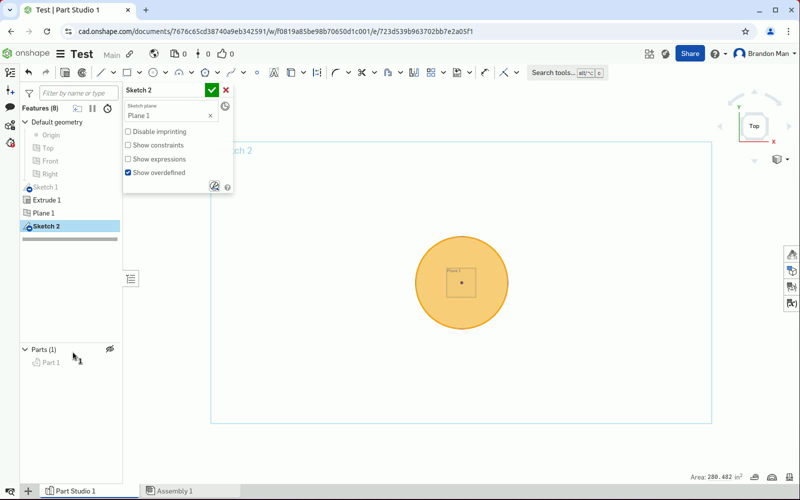
key(shift+y)
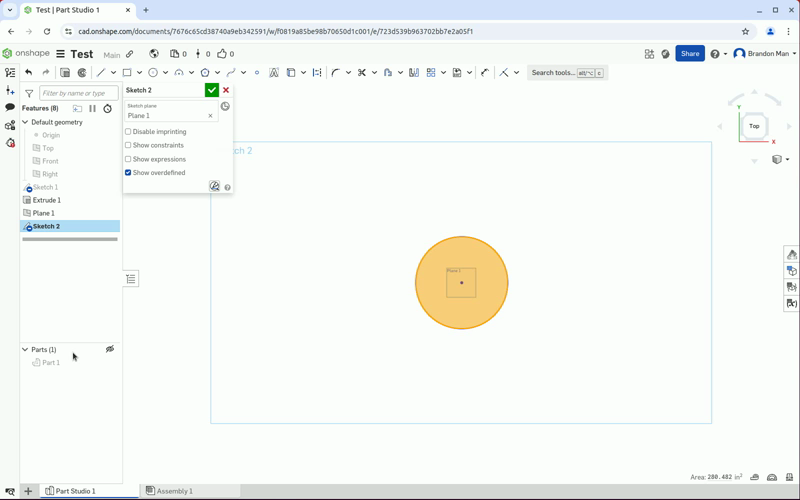
key(shift+e)
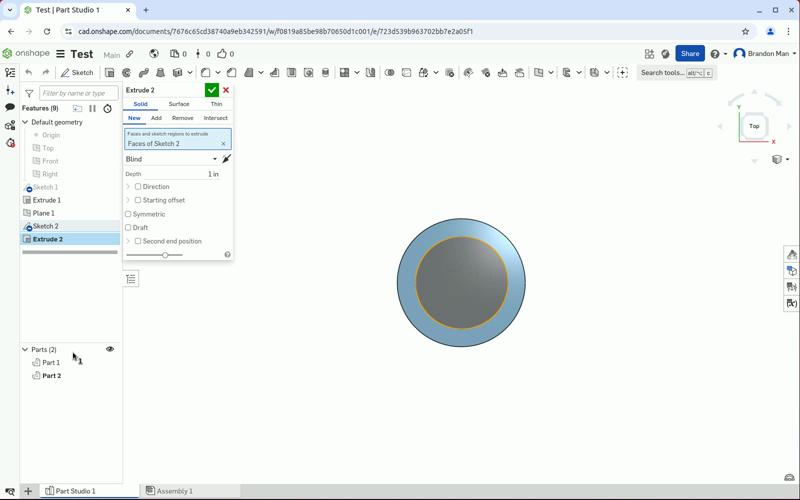
mouse_move(143, 106)
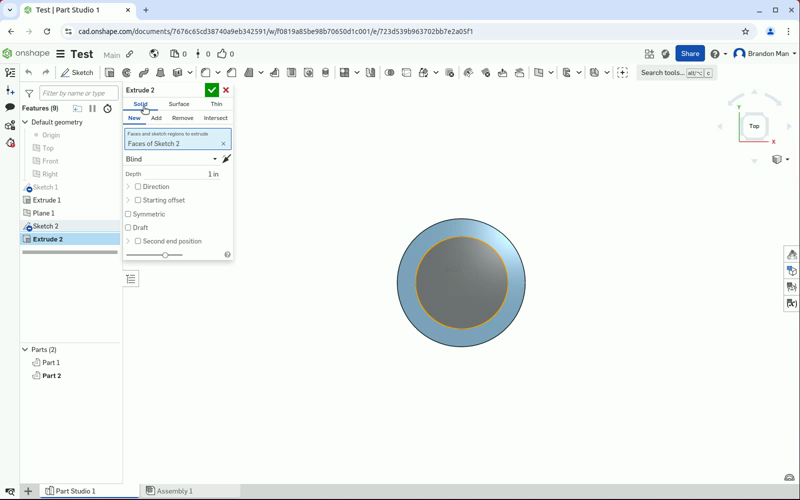
click(143, 106)
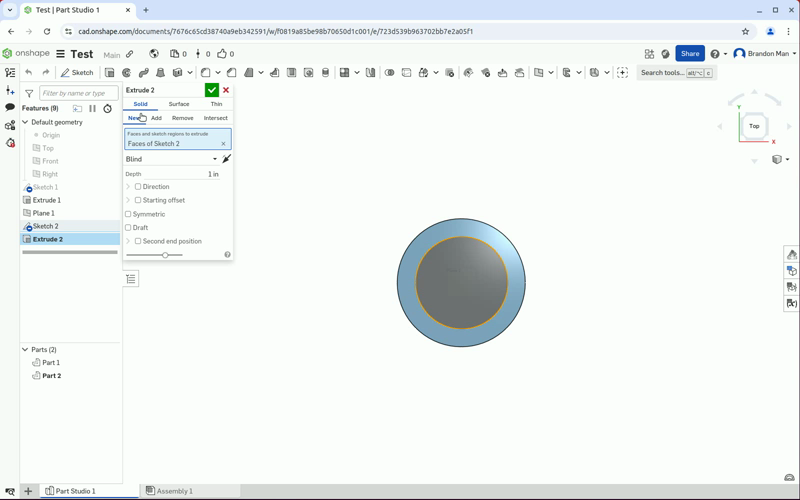
mouse_move(137, 120)
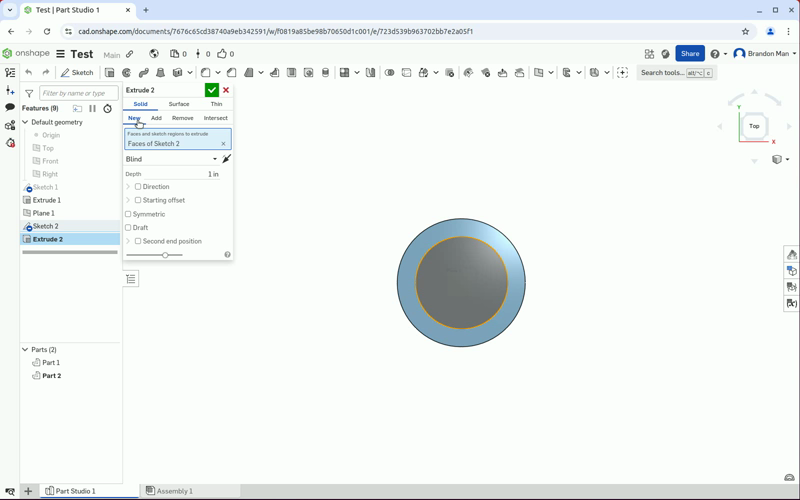
click(137, 120)
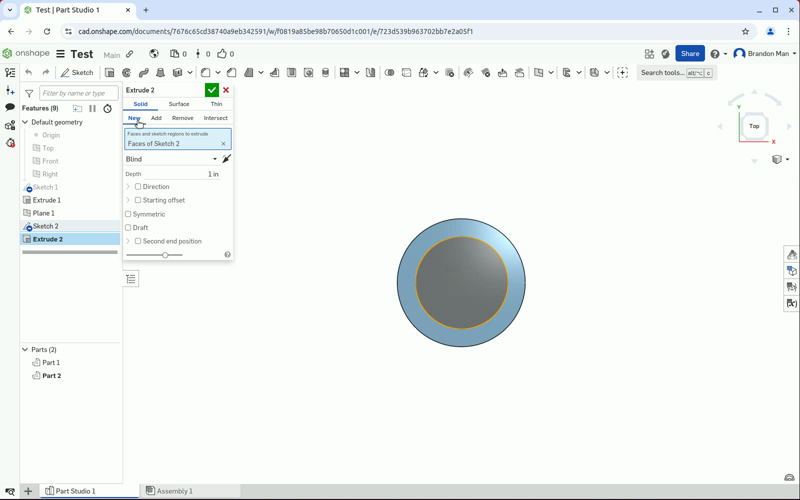
key(tab, 4)
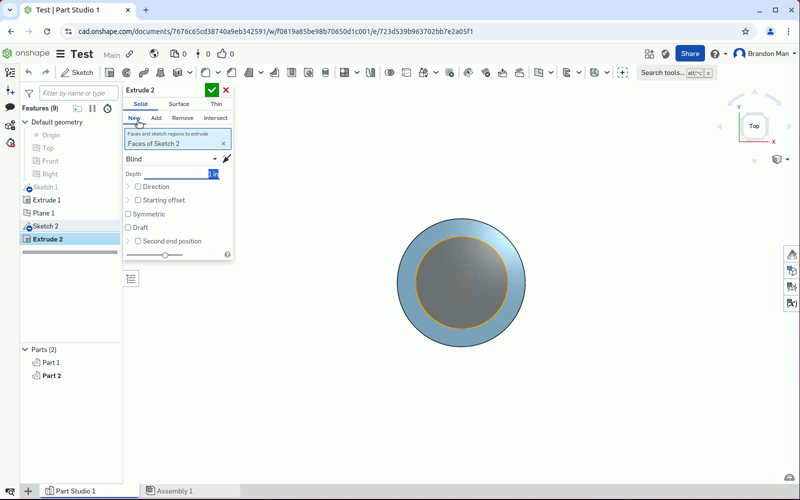
text(17.331)
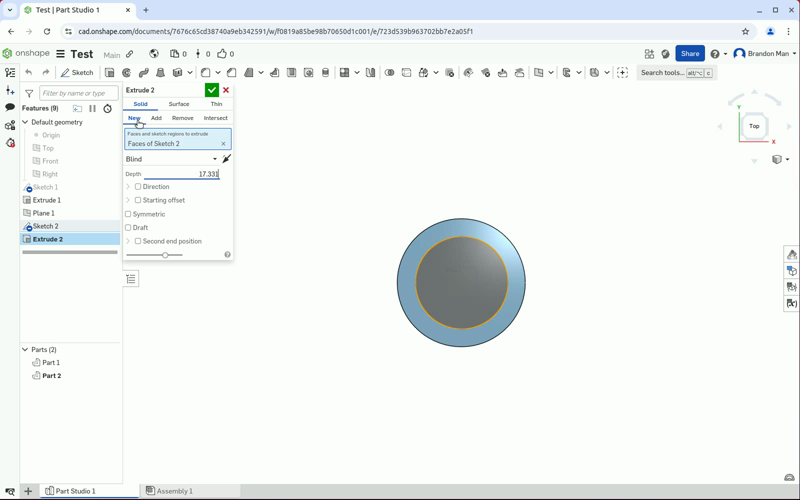
key(enter)
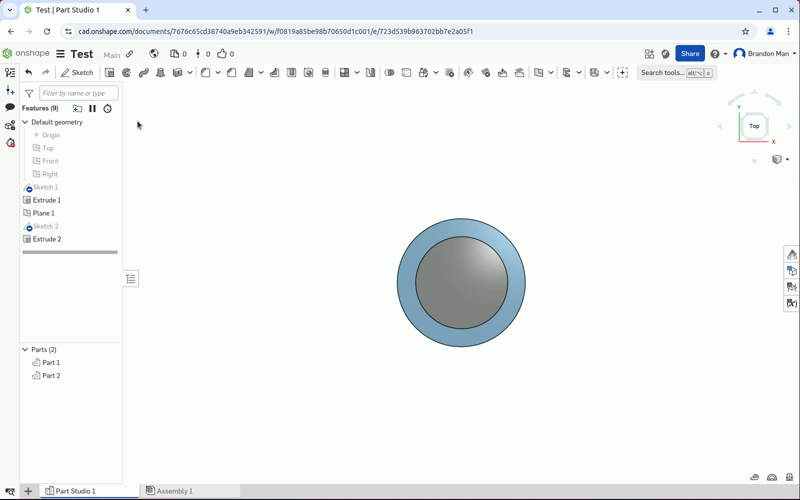
key(shift+h)
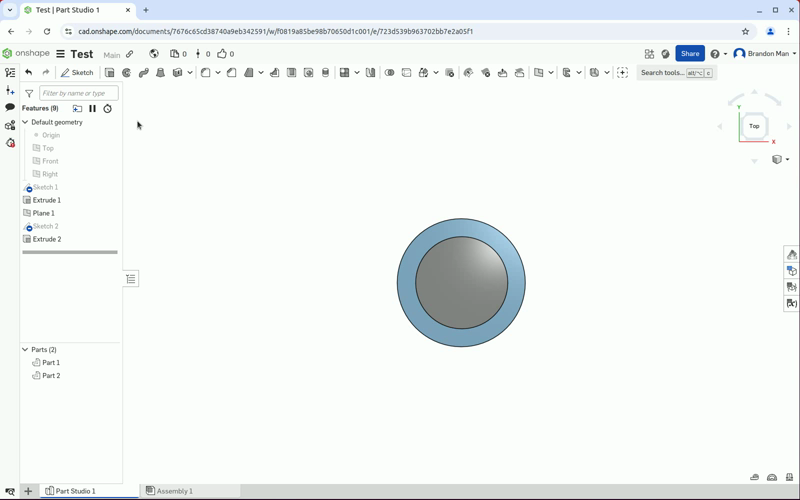
key(shift+h)
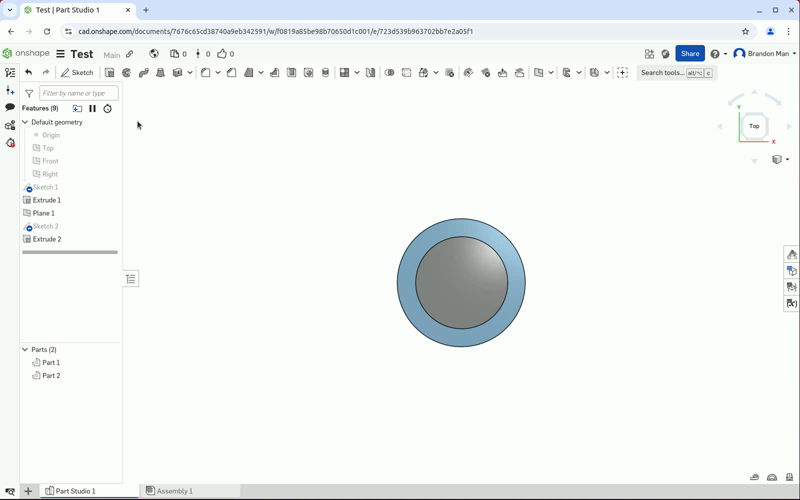
mouse_move(73, 189)
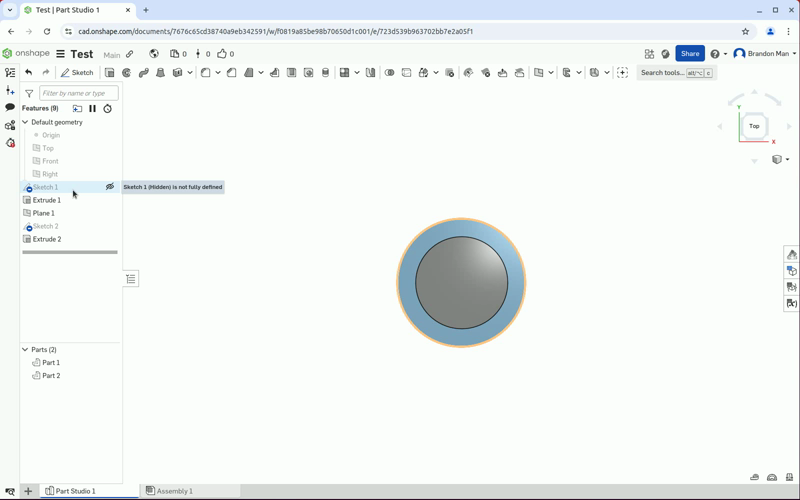
click(73, 189)
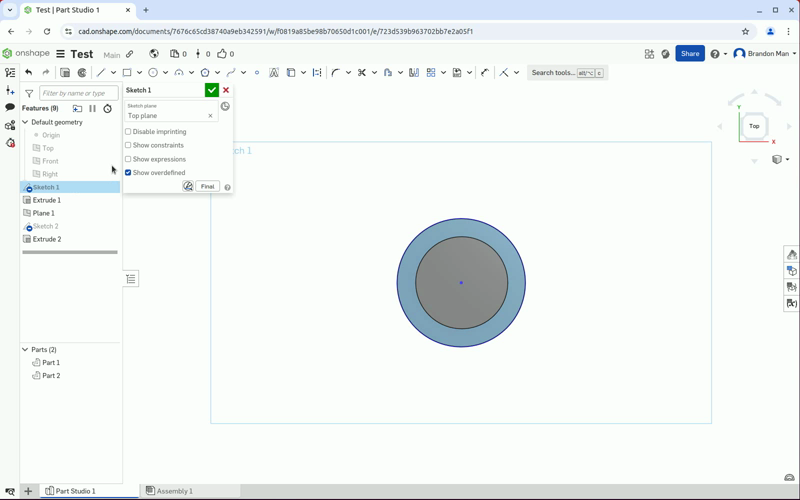
mouse_move(229, 92)
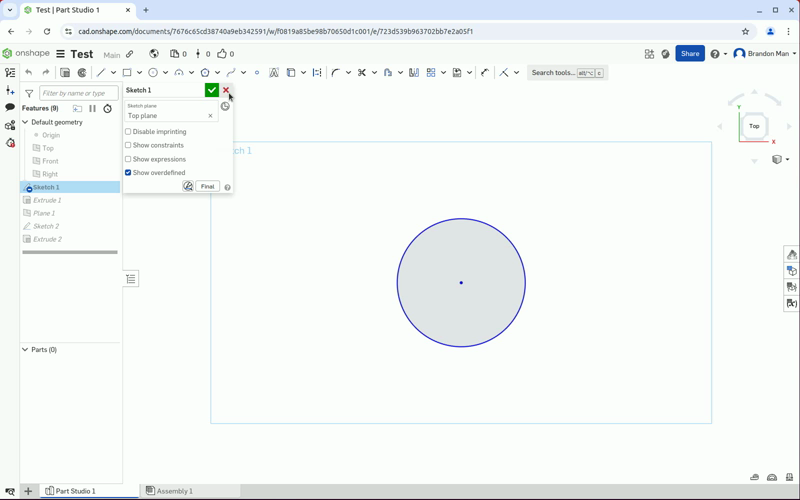
click(229, 92)
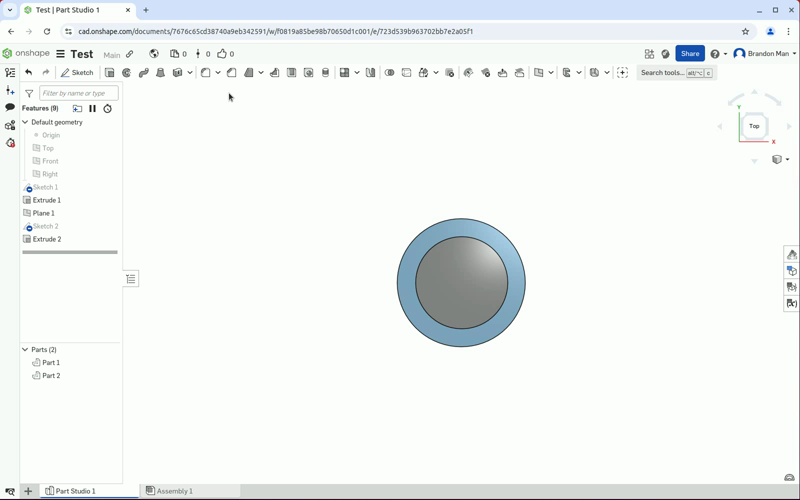
mouse_move(541, 75)
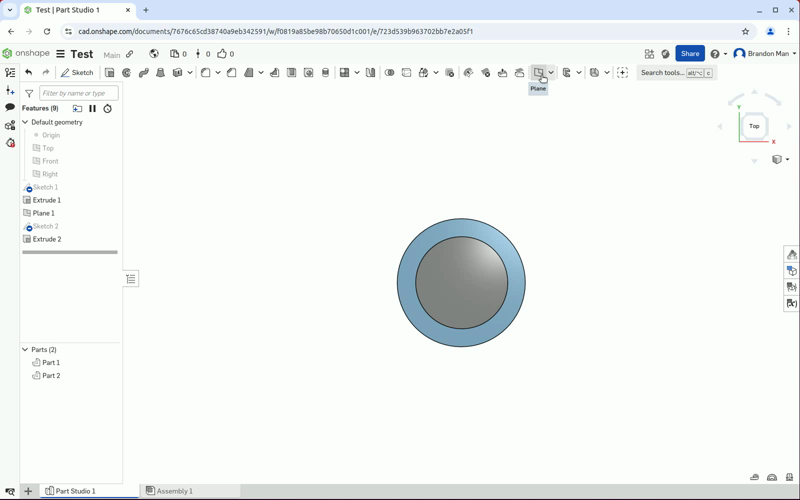
click(541, 75)
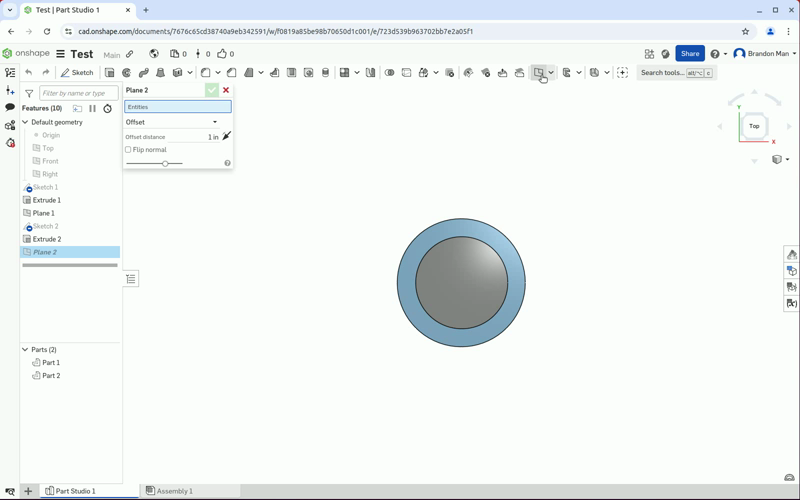
mouse_move(73, 150)
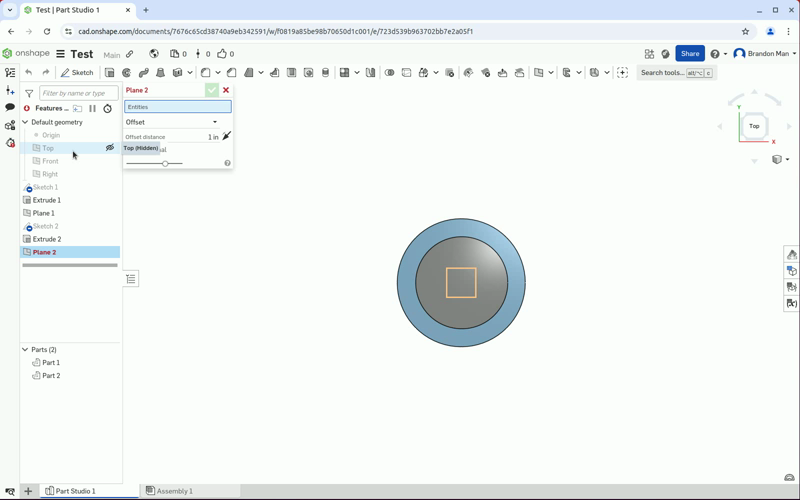
click(73, 150)
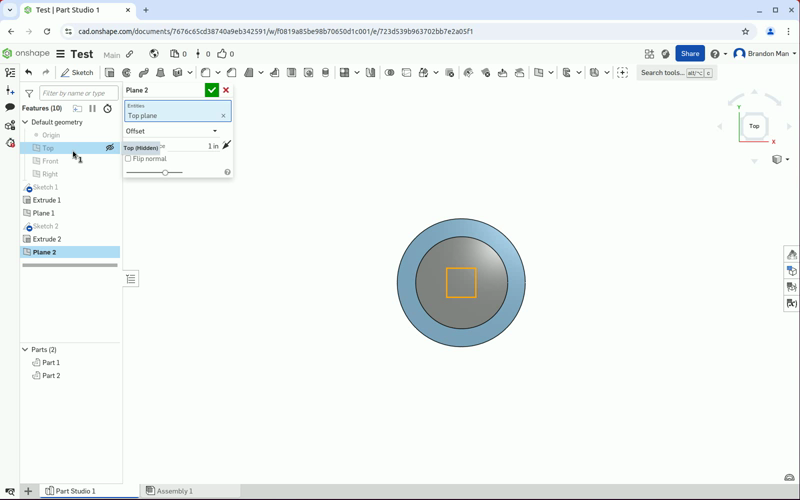
key(tab, 2)
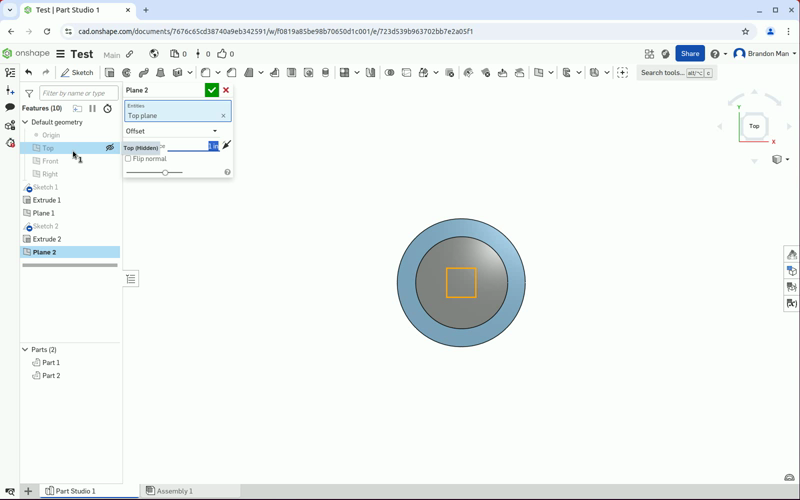
text(23.108)
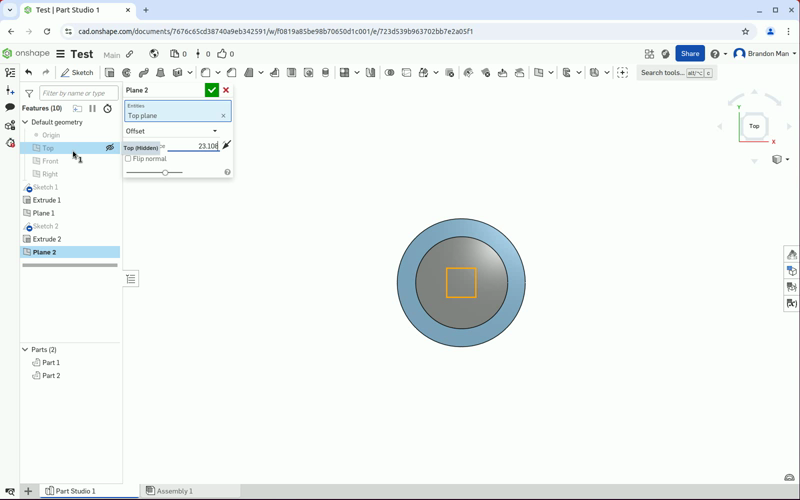
key(enter, 2)
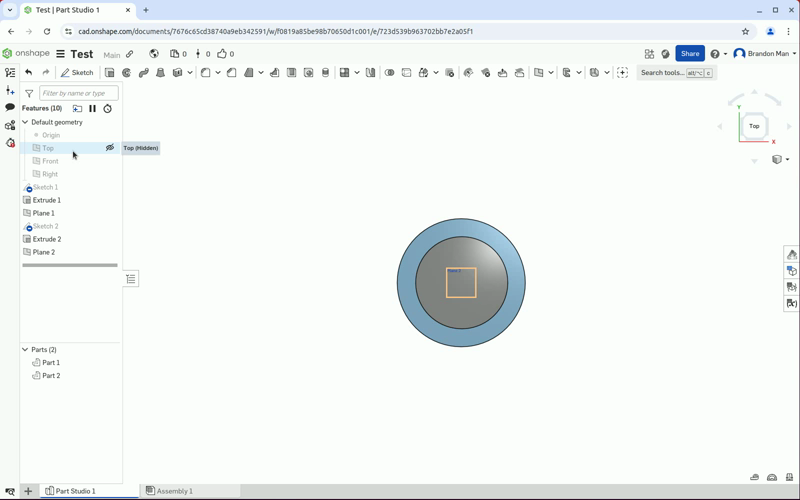
key(shift+s)
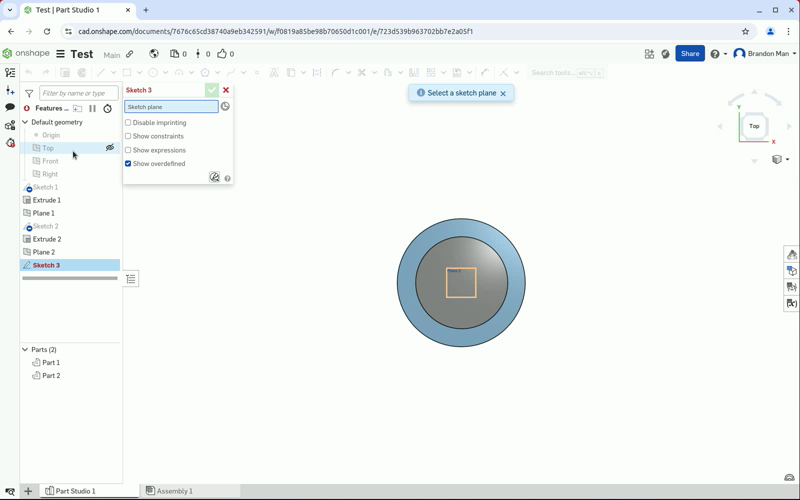
mouse_move(73, 254)
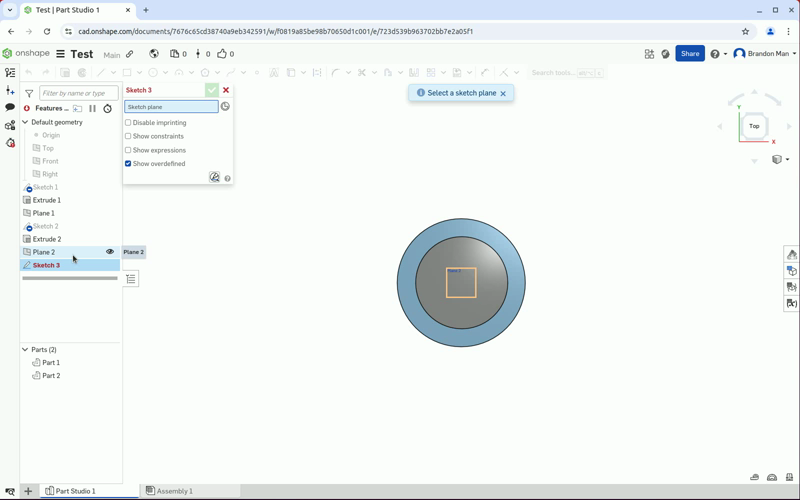
click(73, 254)
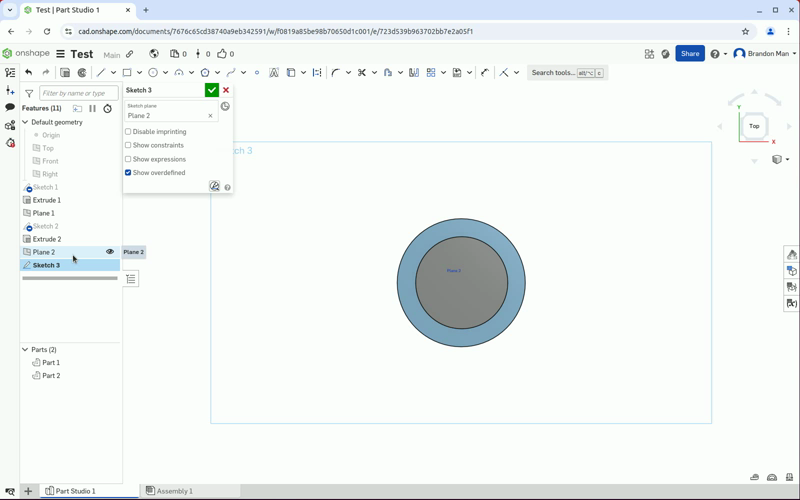
mouse_move(73, 352)
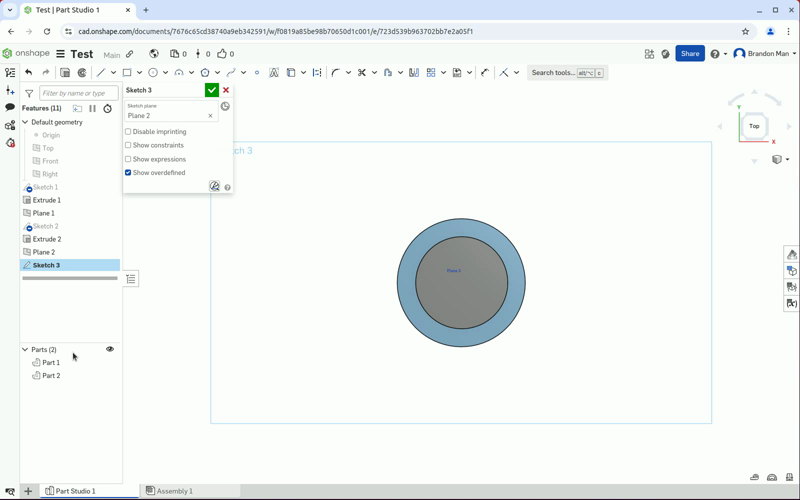
key(y)
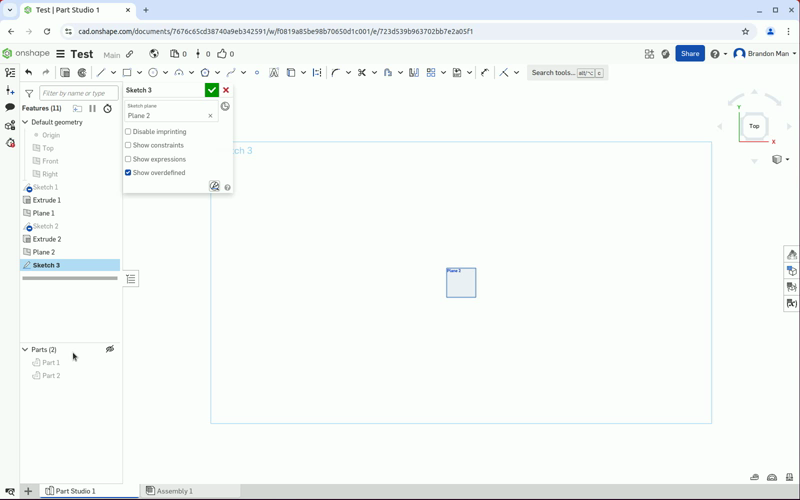
key(c)
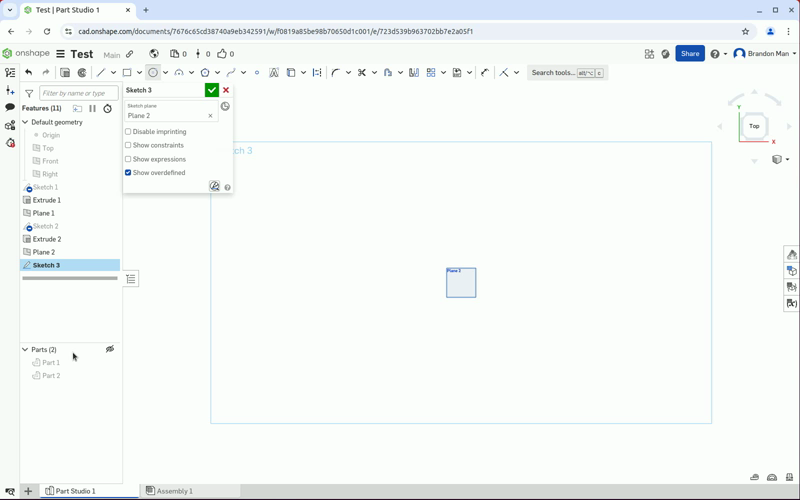
key_down(shift)
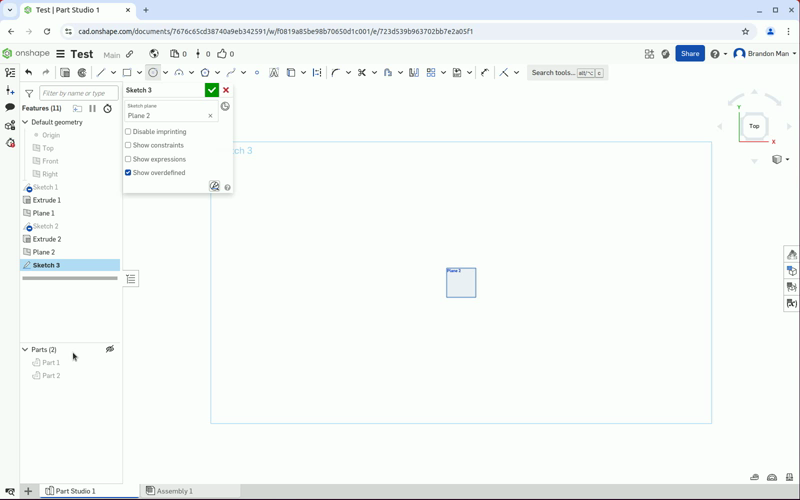
mouse_move(461, 282)
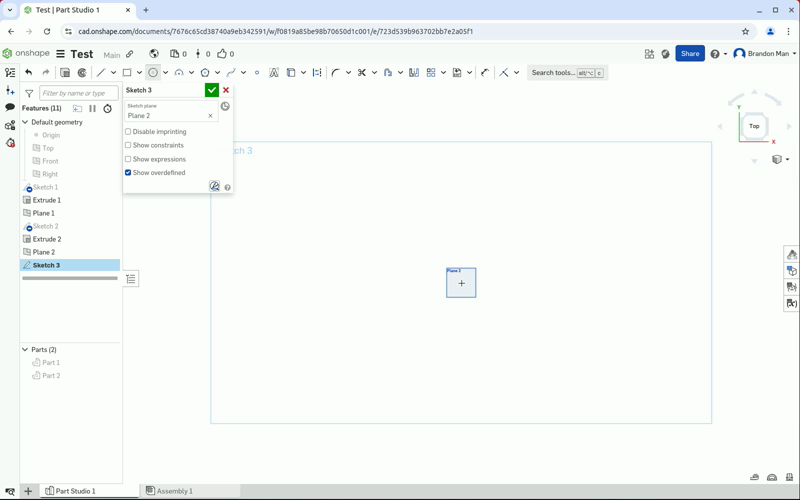
click(461, 282)
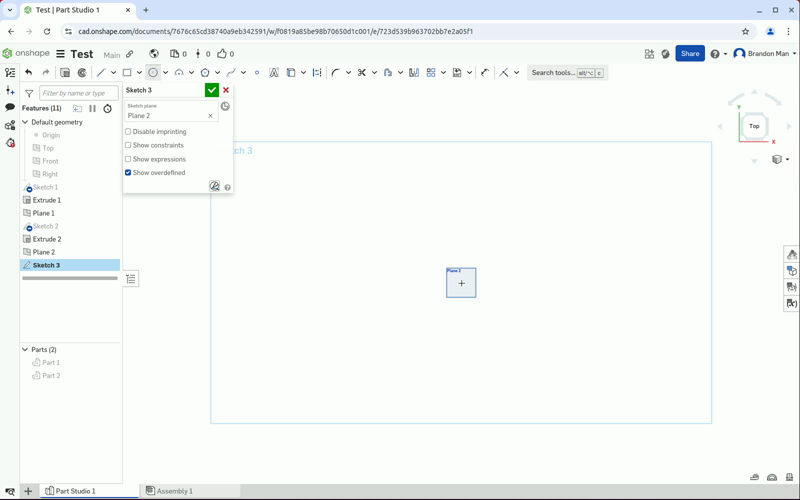
key_up(shift)
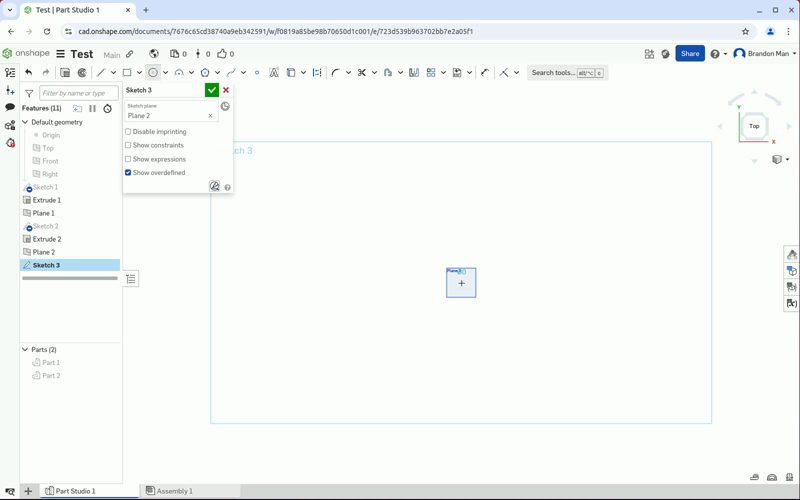
mouse_move(500, 282)
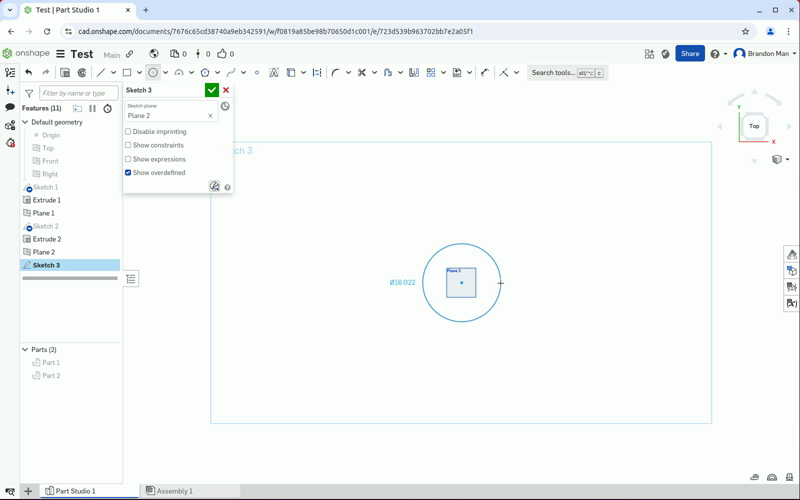
click(500, 282)
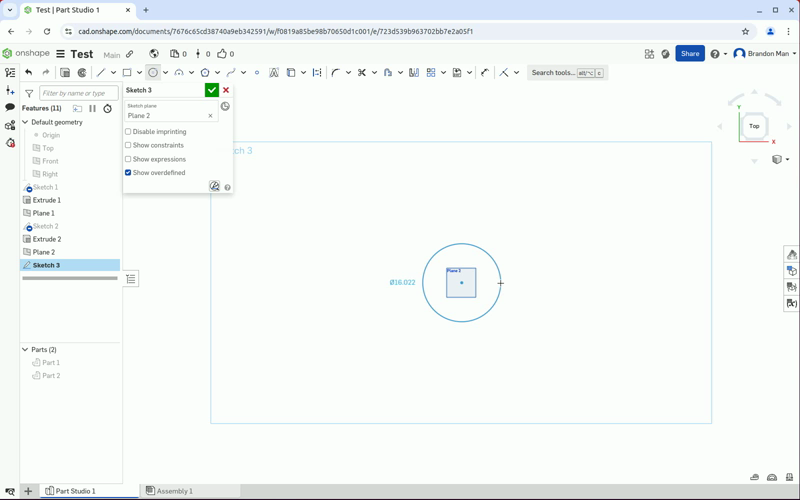
key(esc)
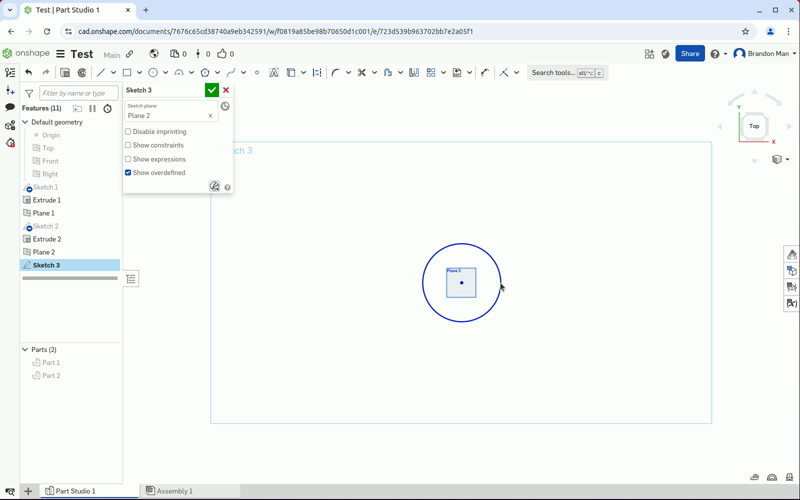
mouse_move(463, 253)
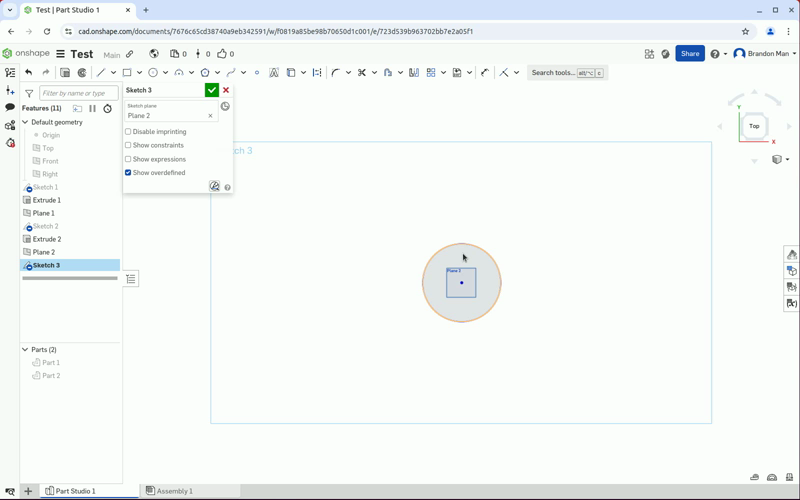
click(463, 253)
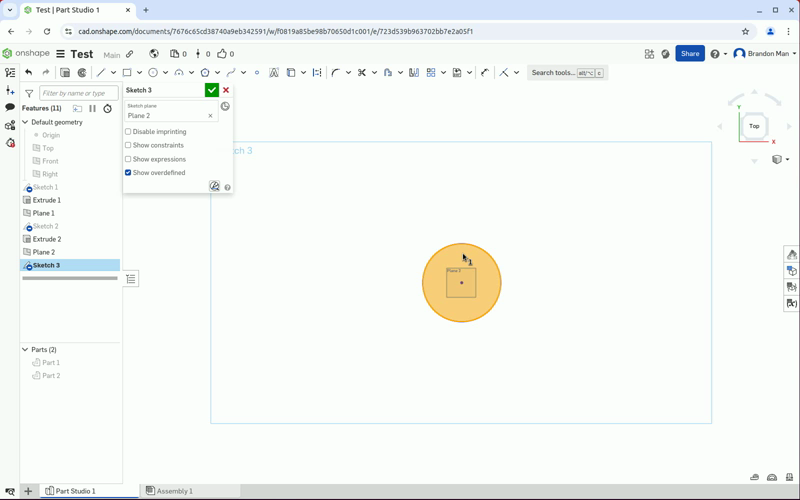
mouse_move(73, 352)
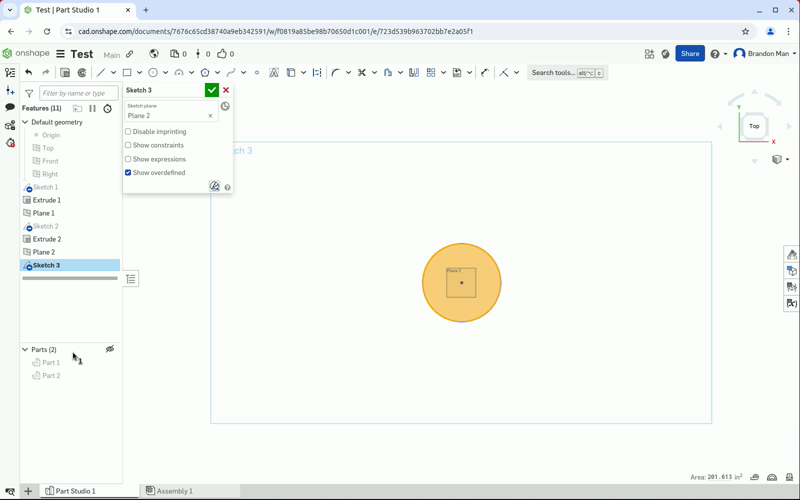
key(shift+y)
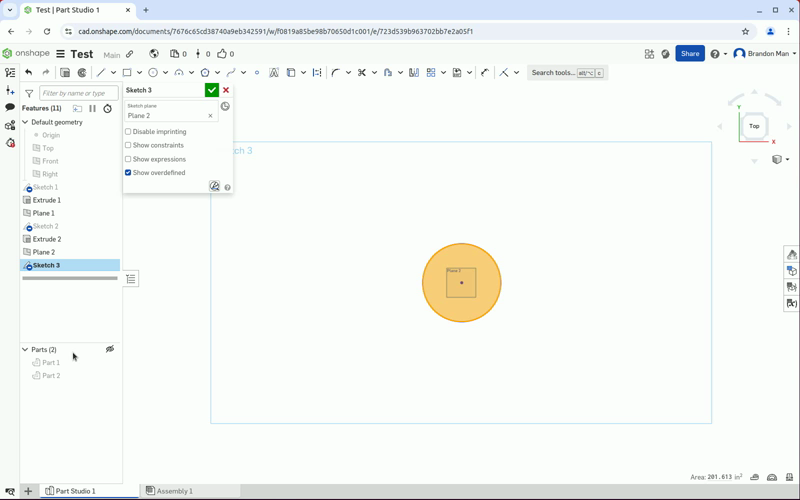
key(shift+e)
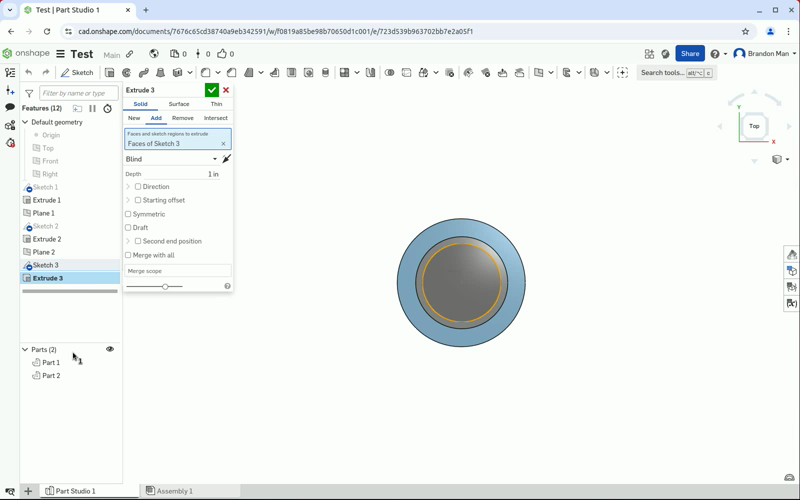
mouse_move(143, 106)
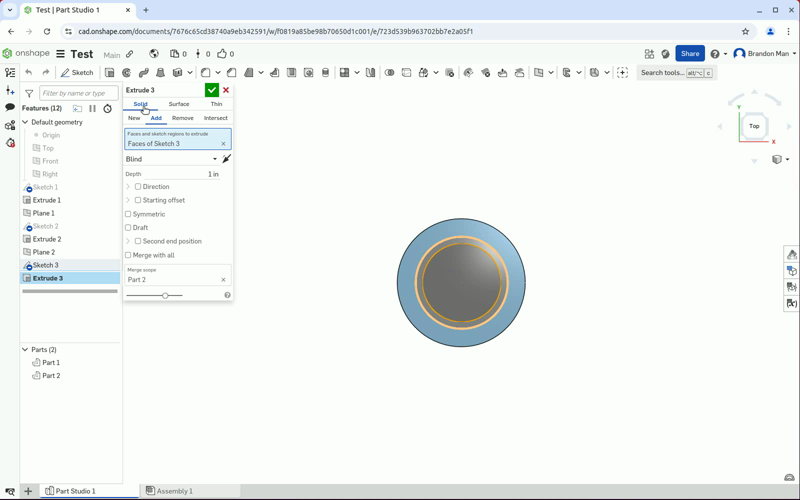
click(143, 106)
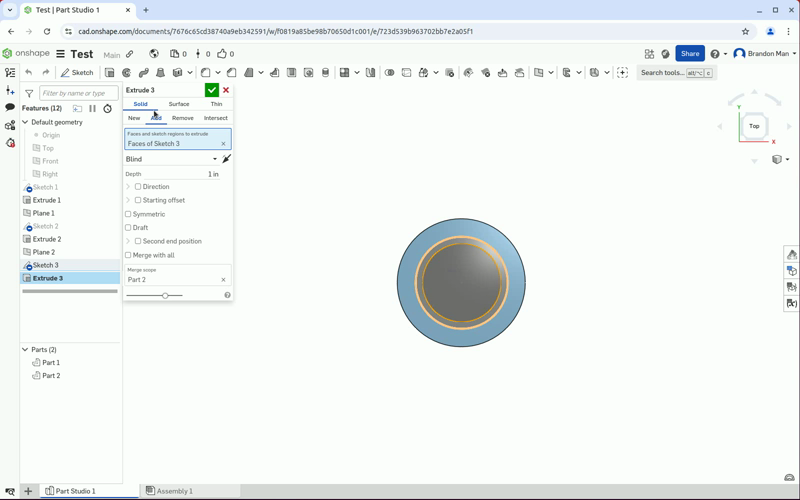
mouse_move(186, 120)
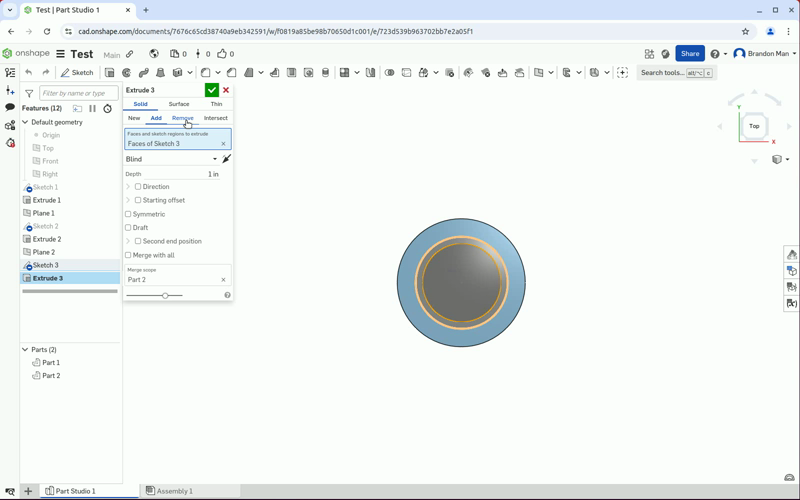
click(186, 120)
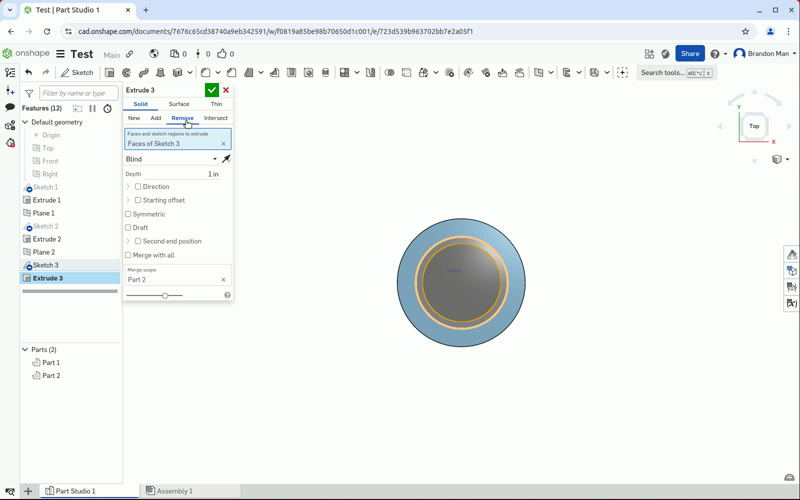
key(tab, 4)
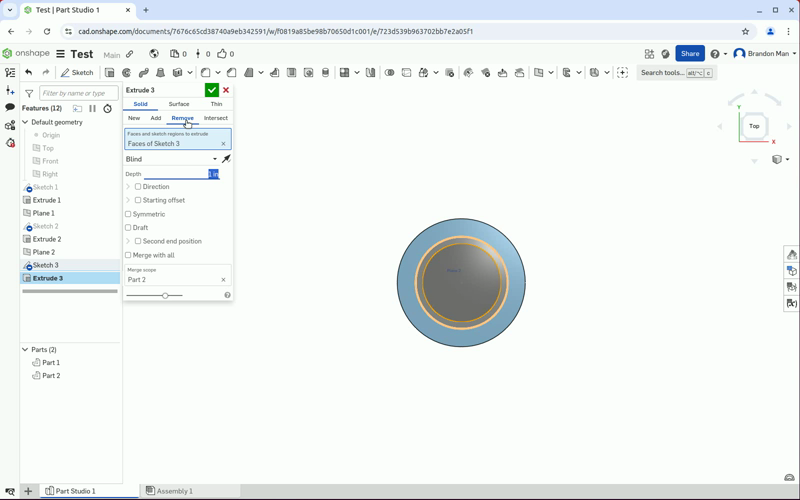
text(20.22)
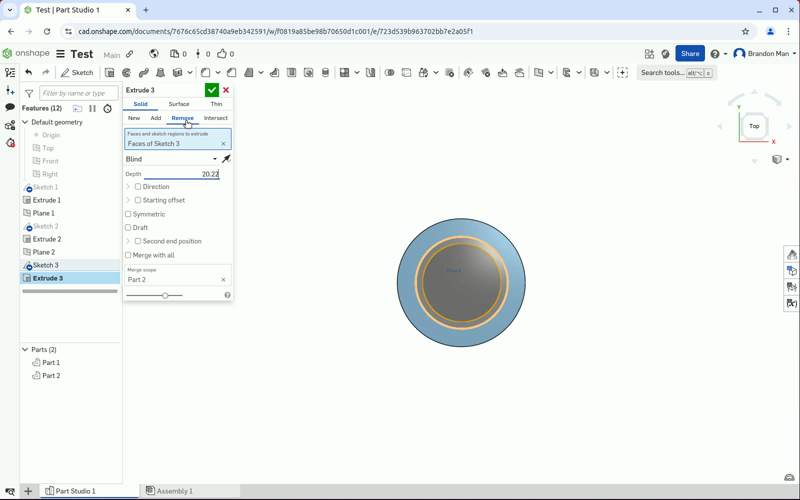
key(tab, 6)
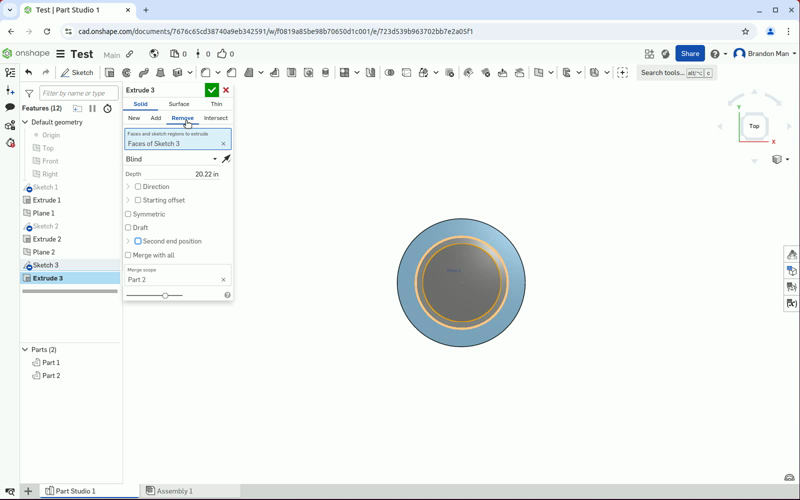
key(space)
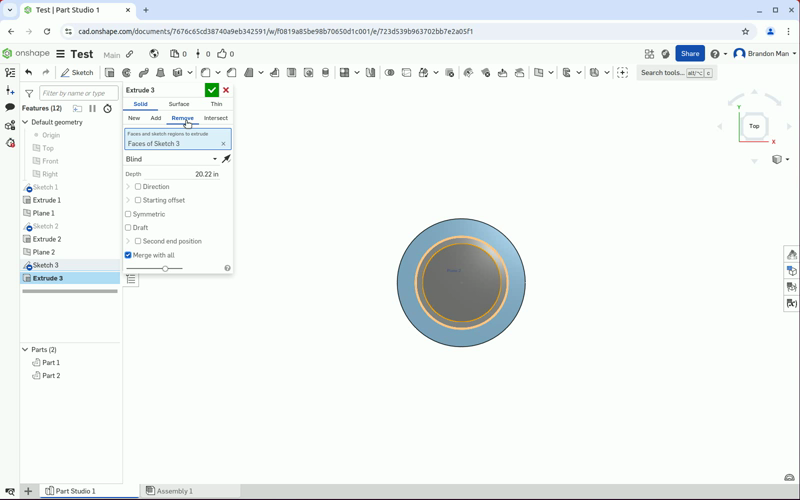
key(enter)
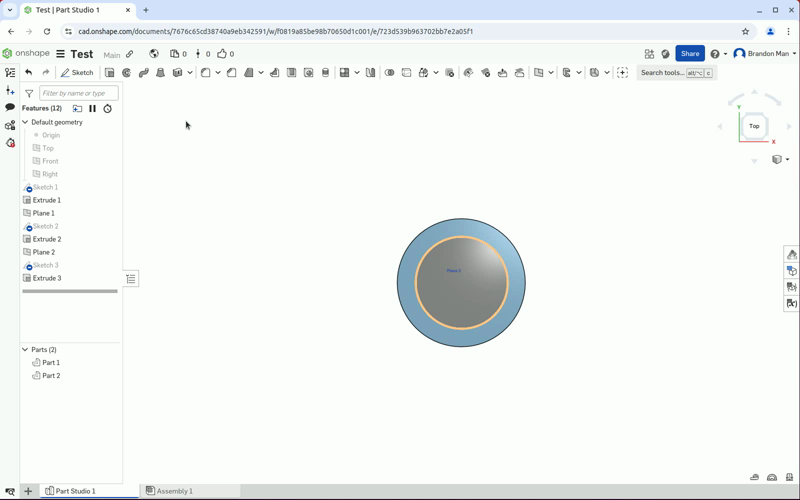
key(shift+h)
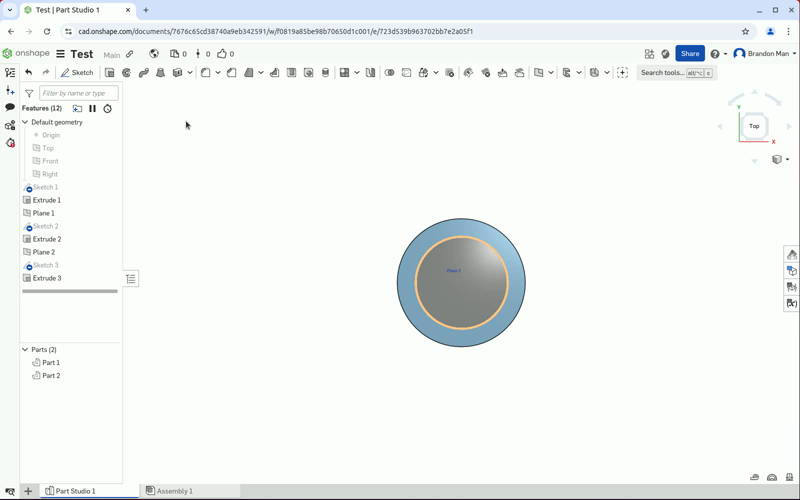
key(shift+h)
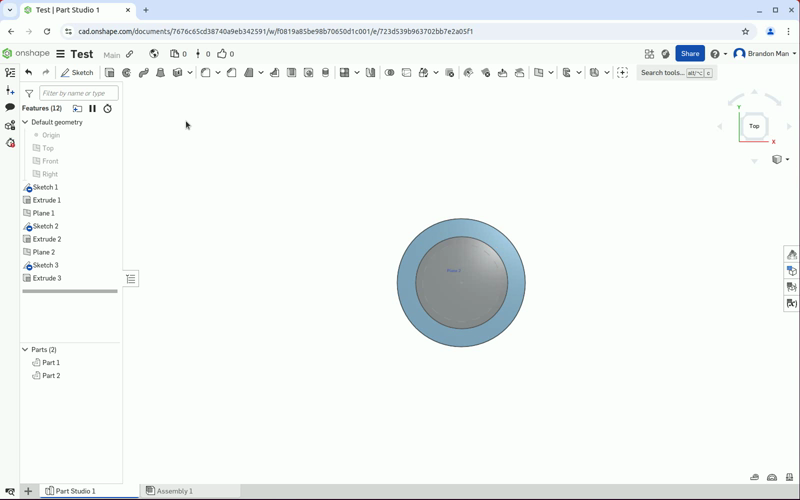
key(shift+7)
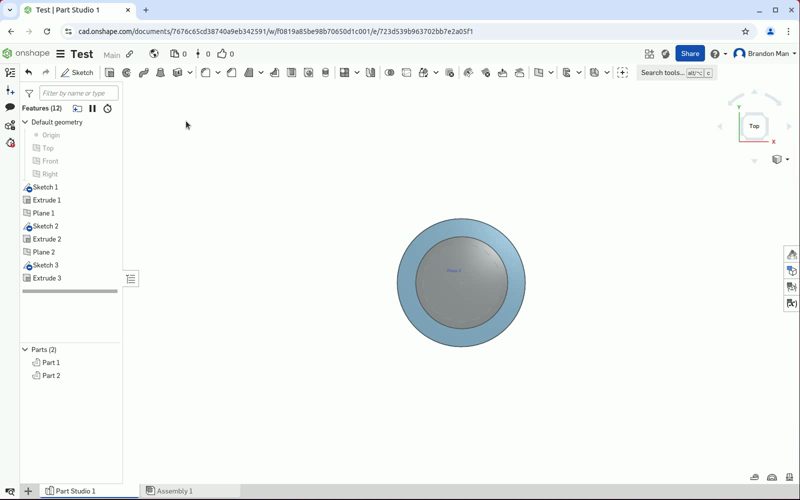
key(up, 3)
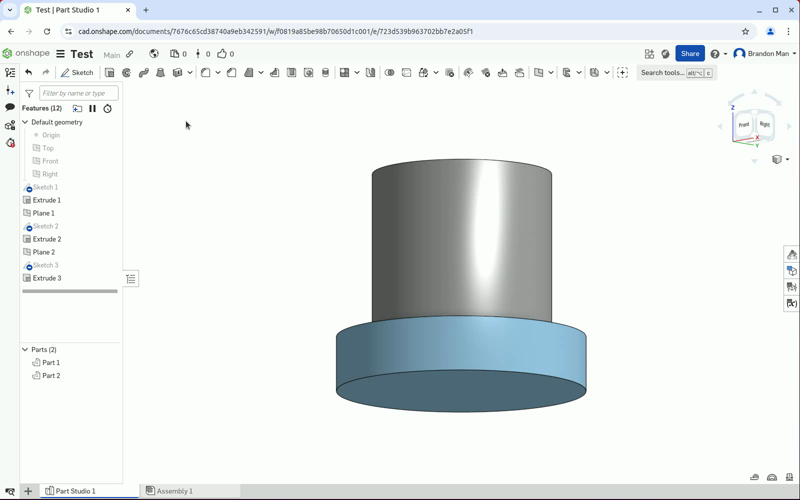
key(left, 3)
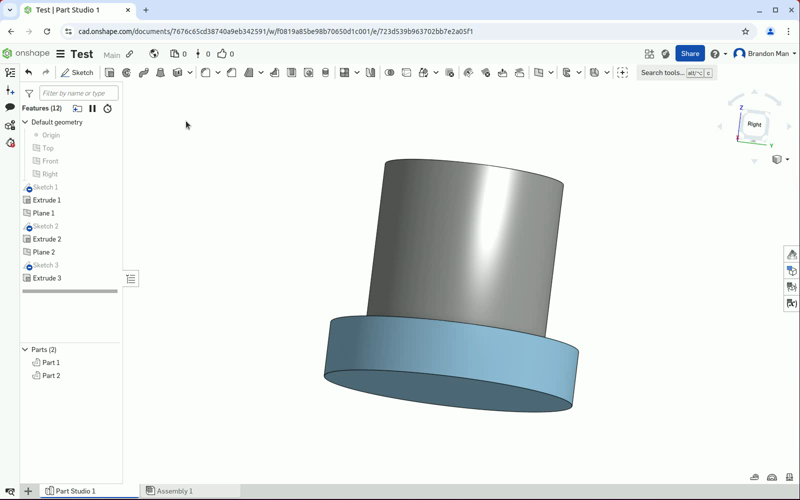
key(right, 3)
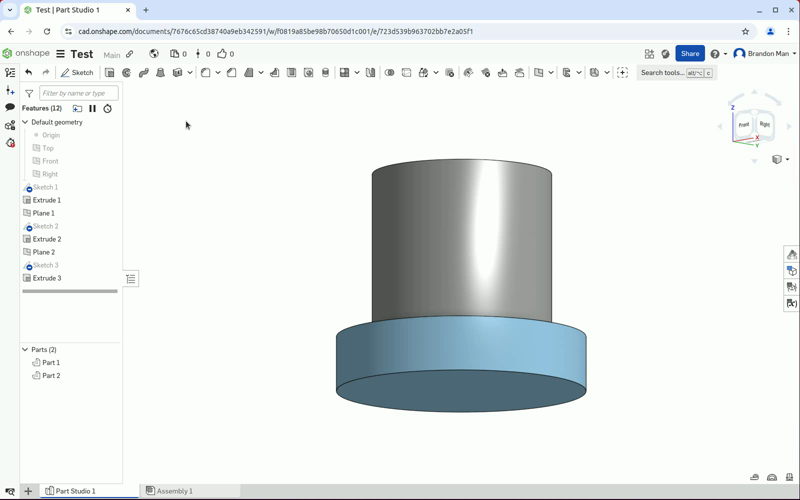
key(down, 3)
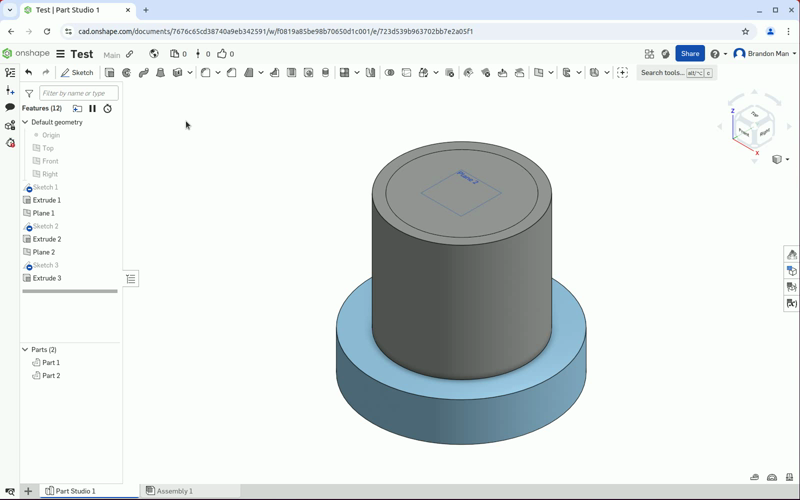
mouse_move(73, 189)
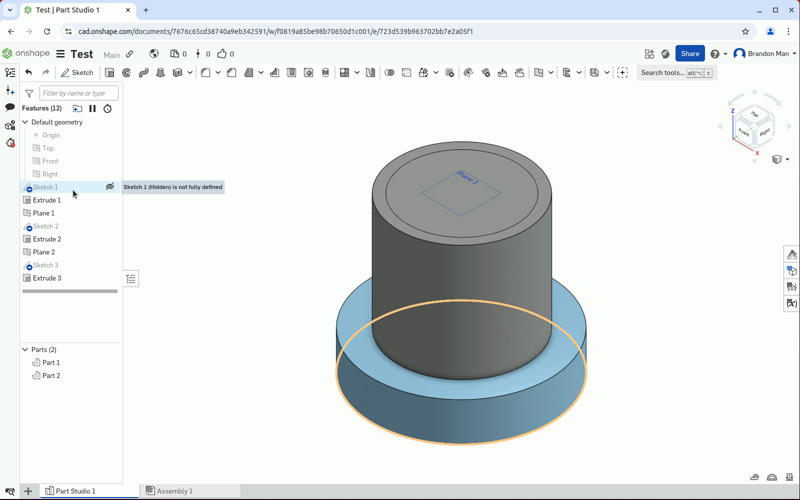
click(73, 189)